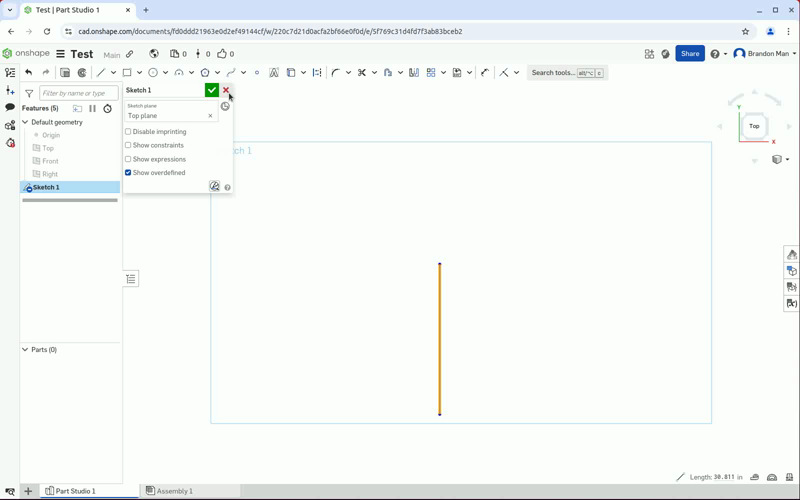
key(shift+h)
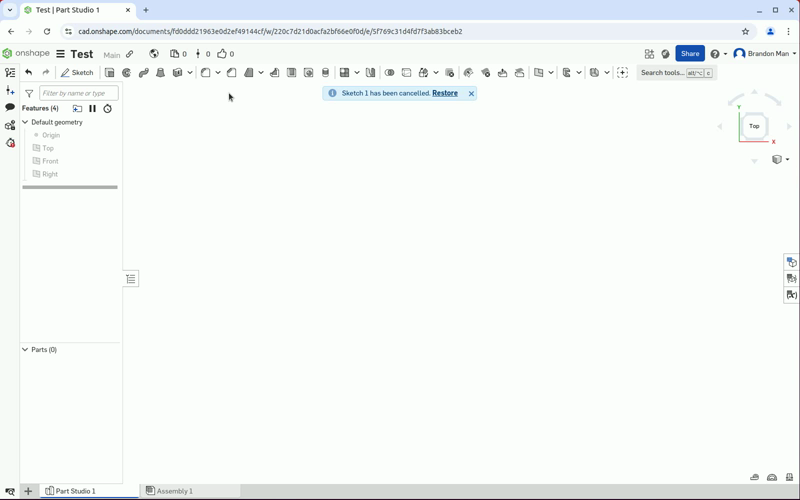
mouse_move(73, 352)
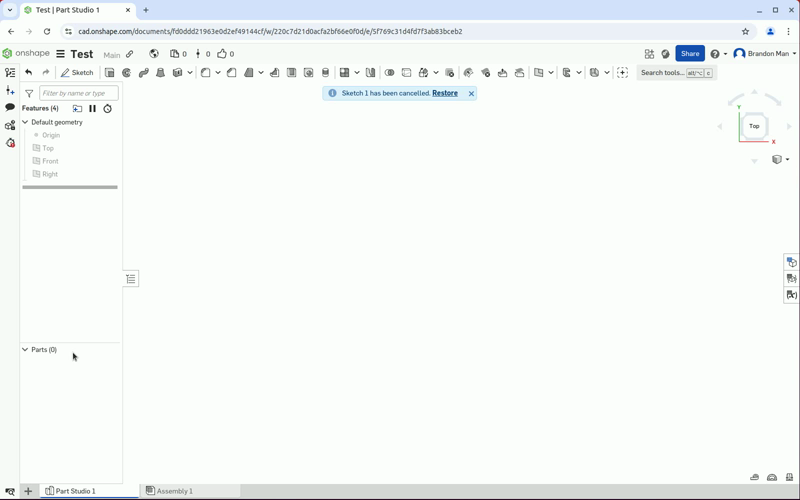
key(y)
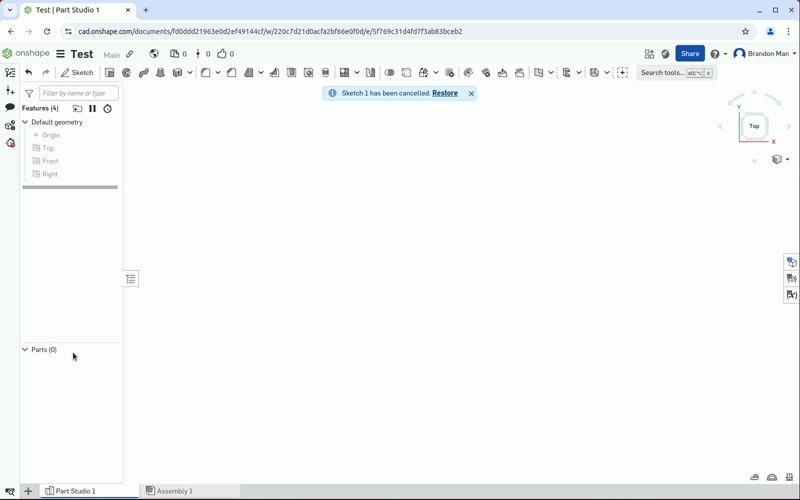
key(shift+p)
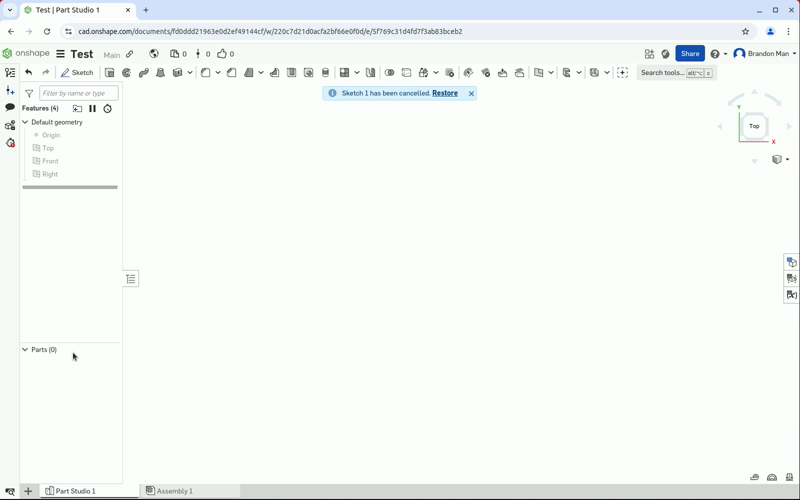
key(space)
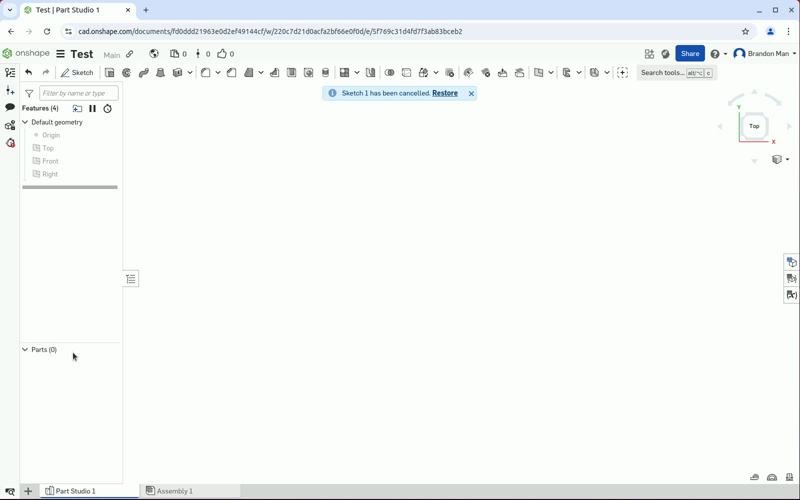
key_down(shift)
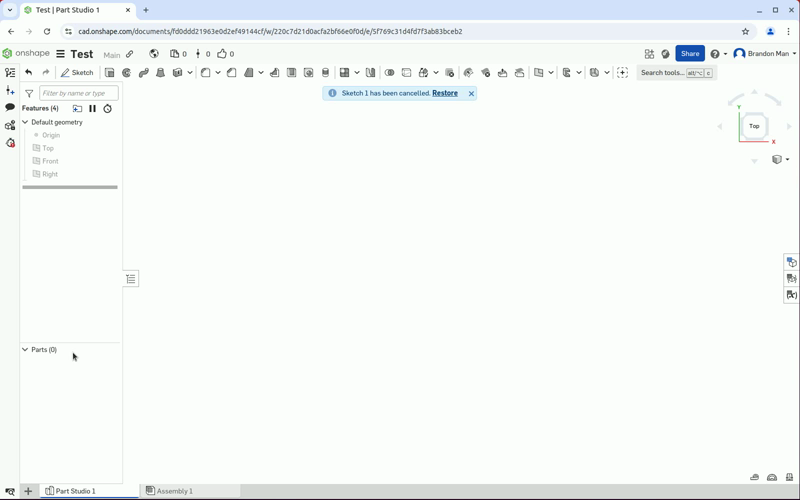
key(up)
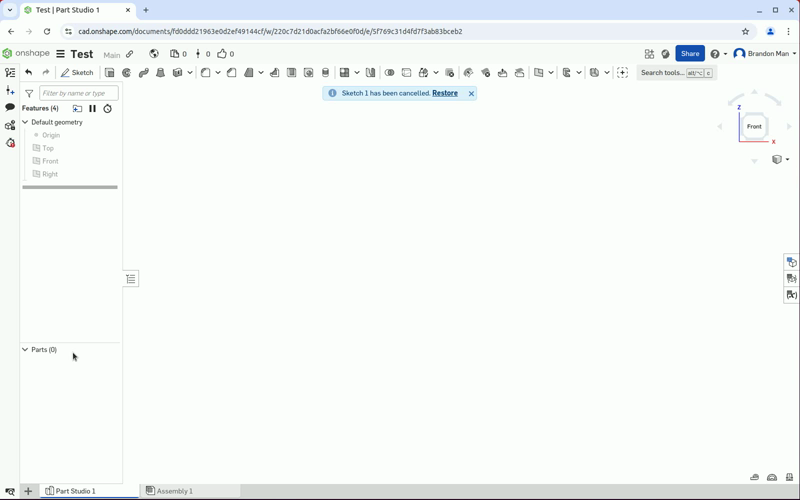
key_up(shift)
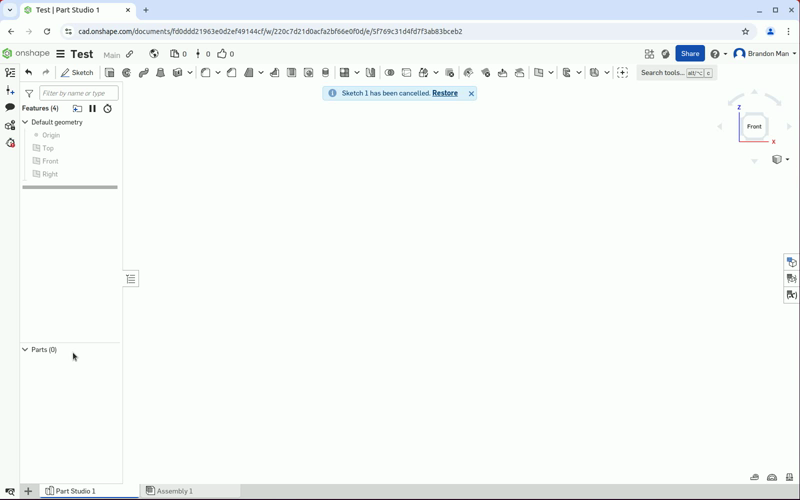
mouse_move(73, 352)
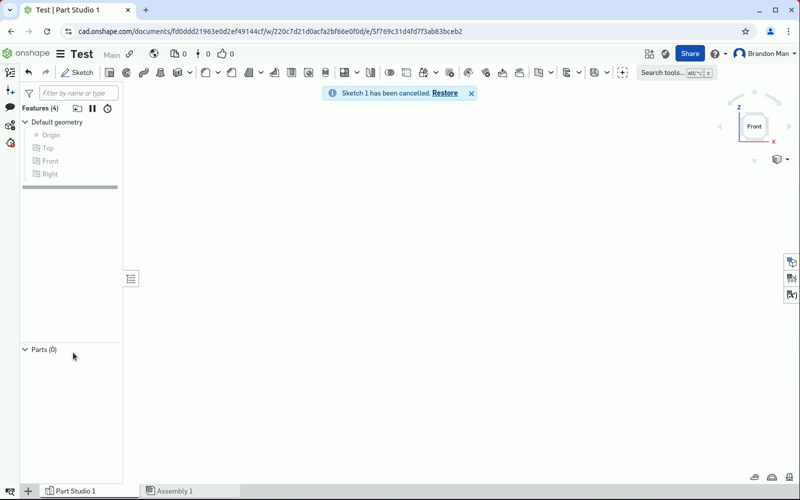
key(shift+y)
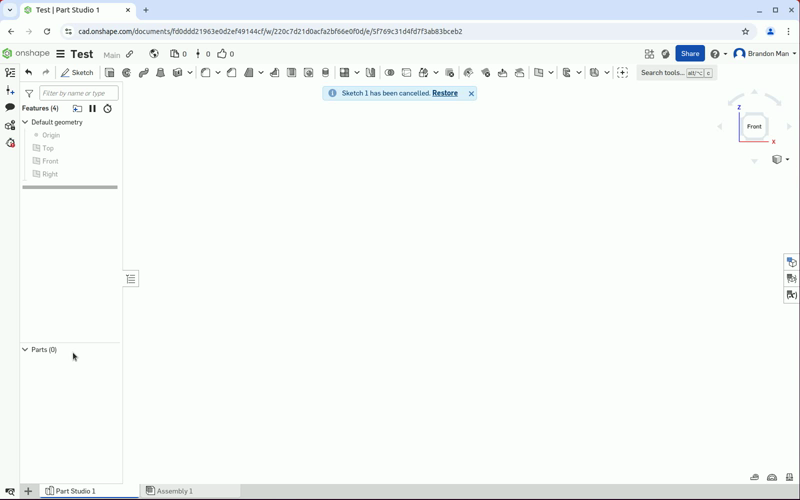
key(shift+s)
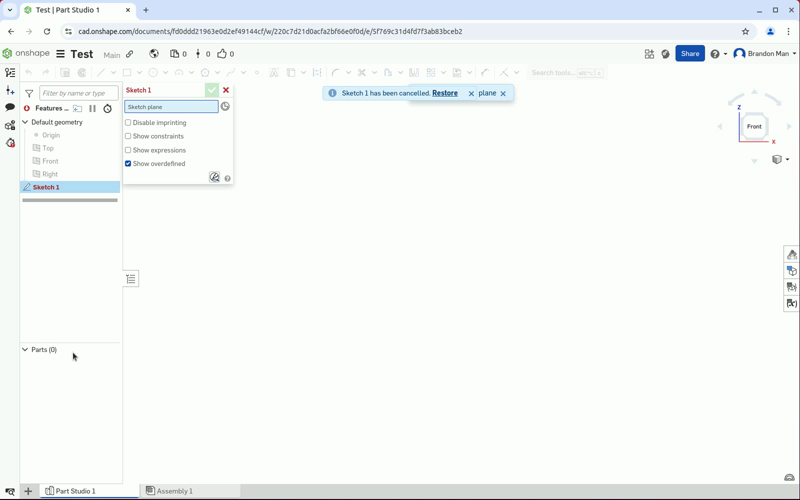
mouse_move(73, 163)
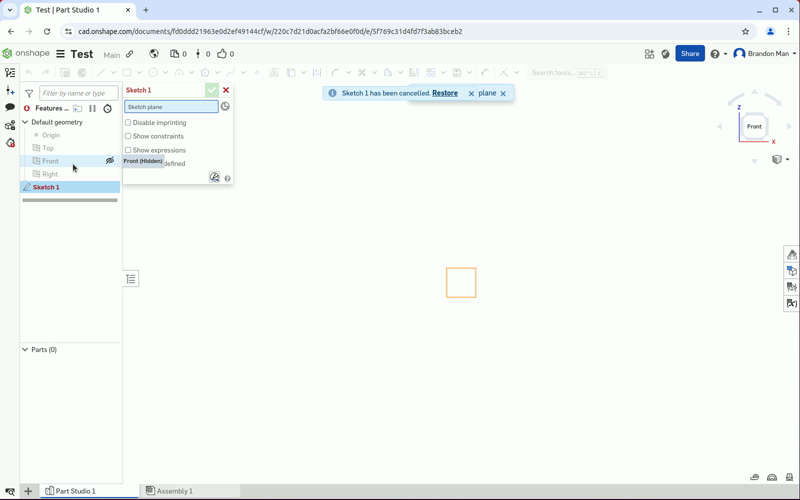
click(73, 163)
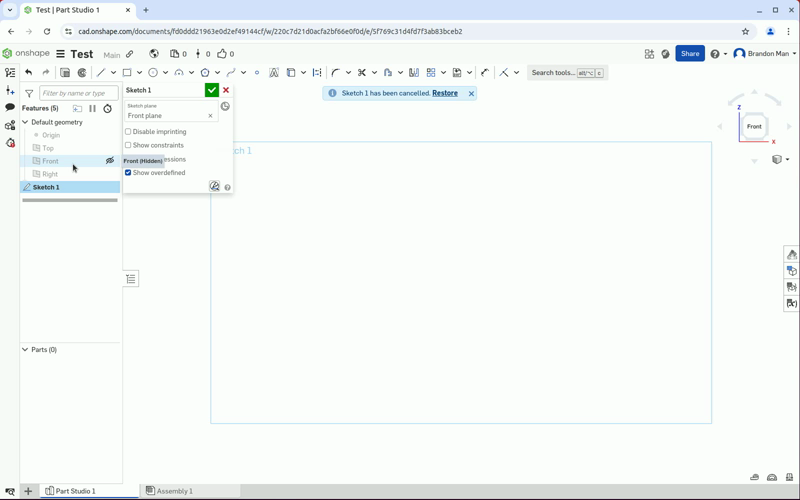
mouse_move(73, 352)
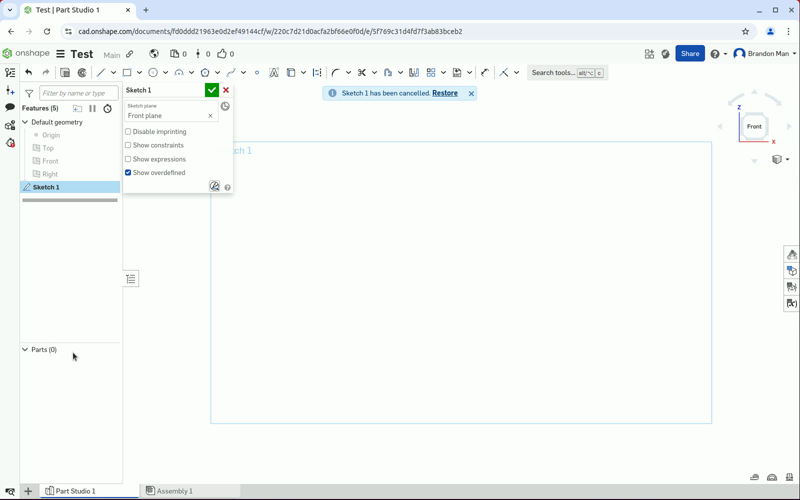
key(y)
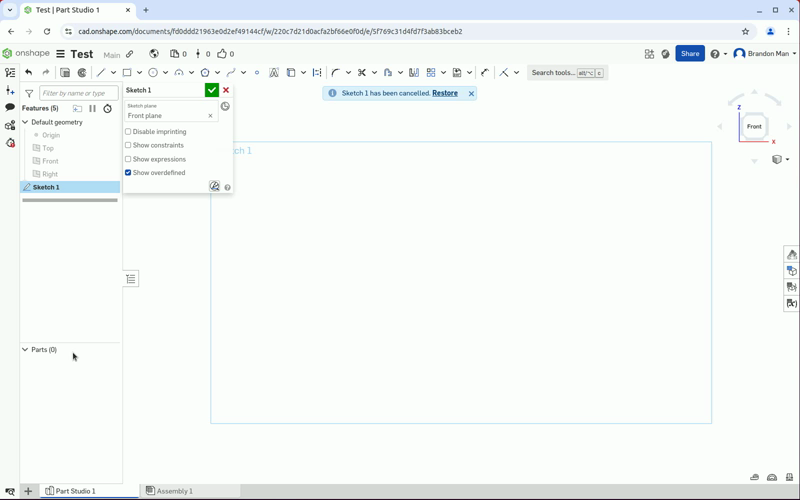
key(l)
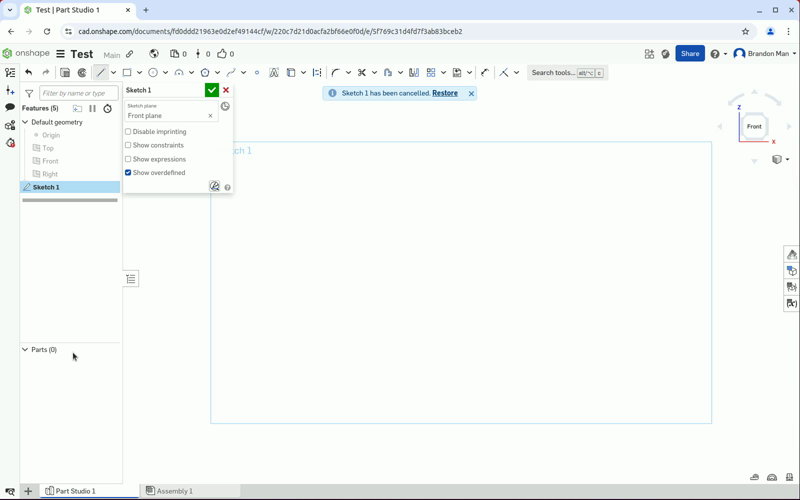
key_down(shift)
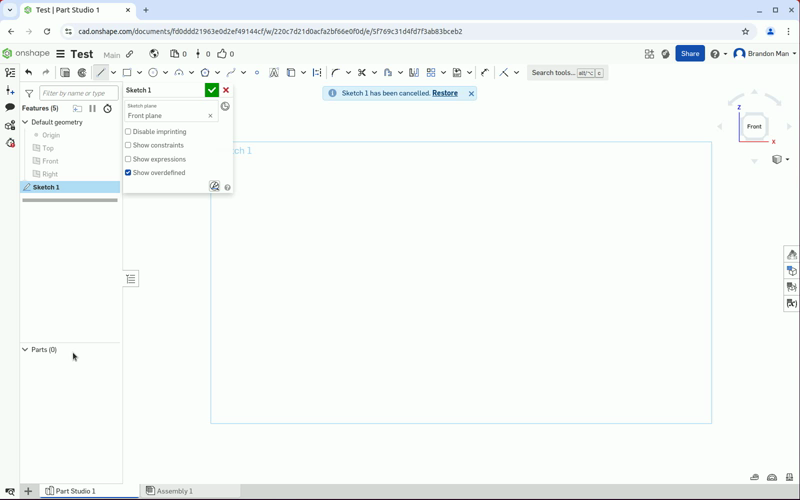
mouse_move(436, 268)
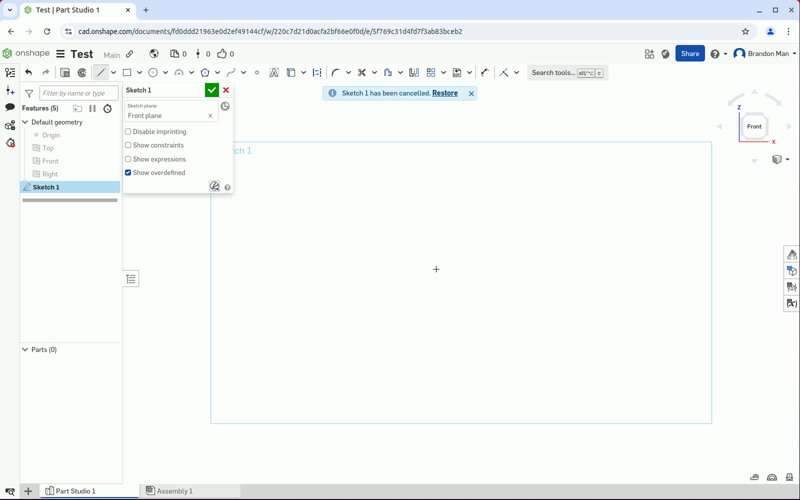
click(436, 268)
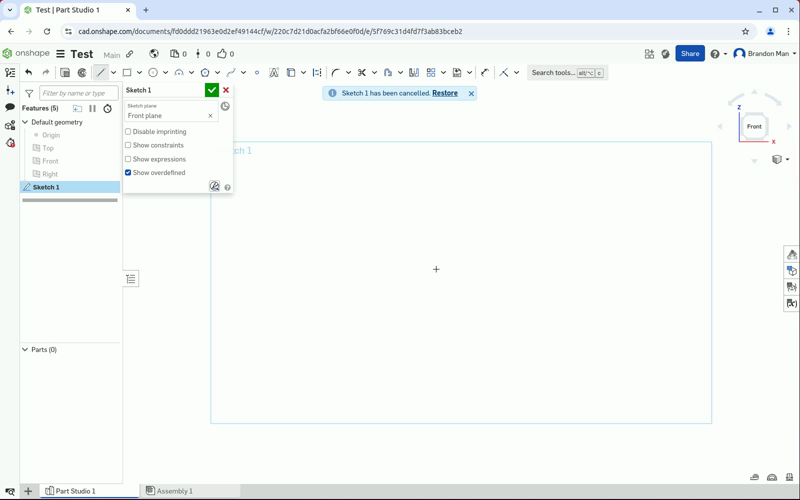
key_up(shift)
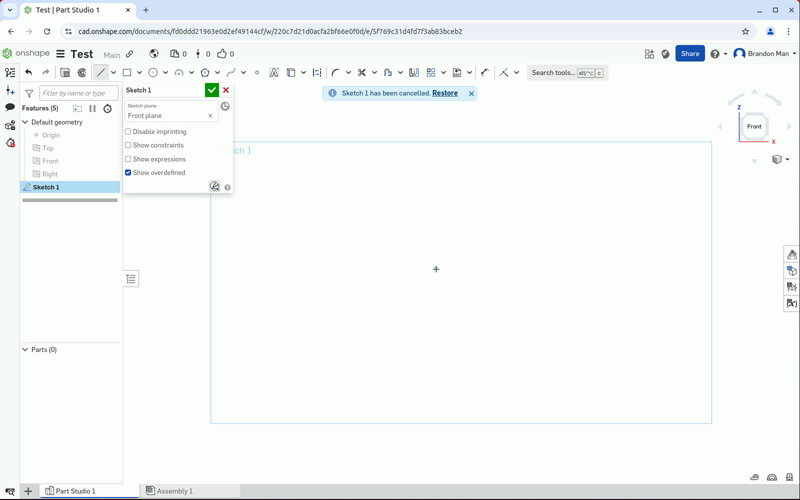
key_down(shift)
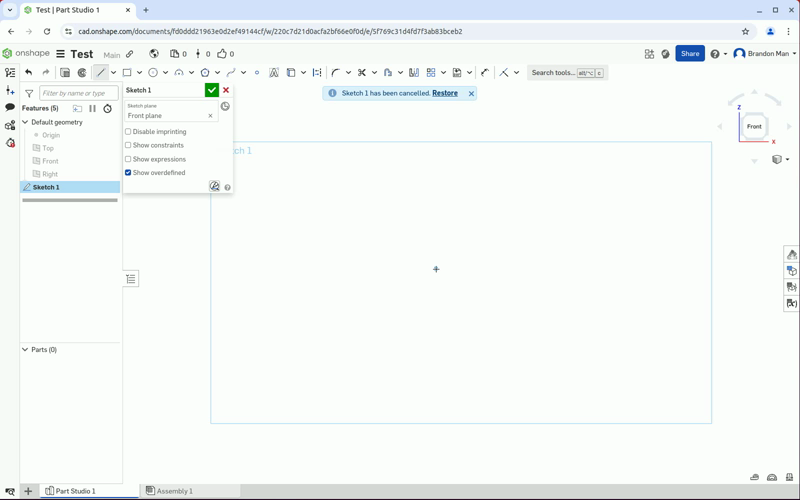
mouse_move(466, 268)
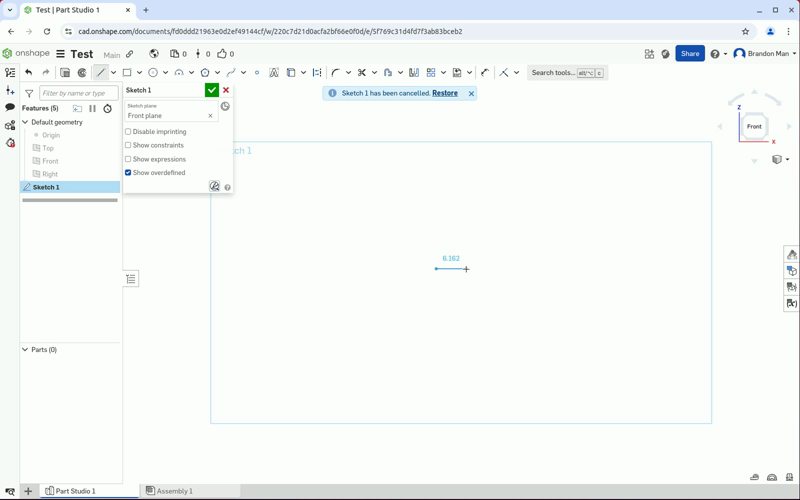
mouse_move(487, 268)
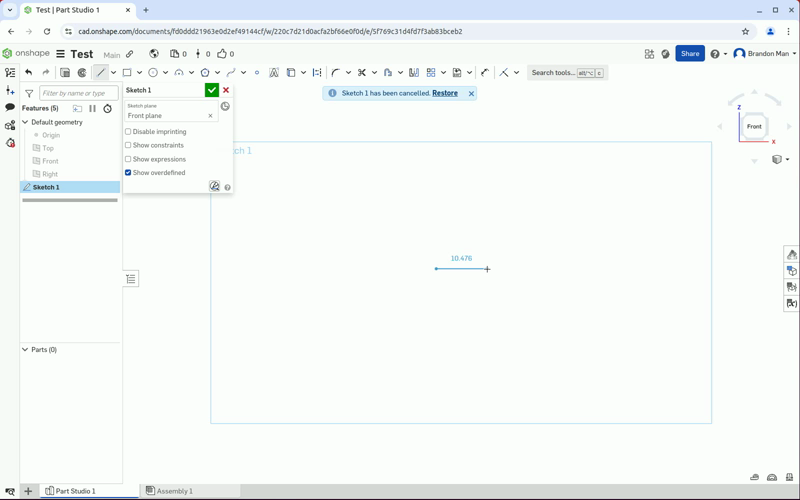
click(487, 268)
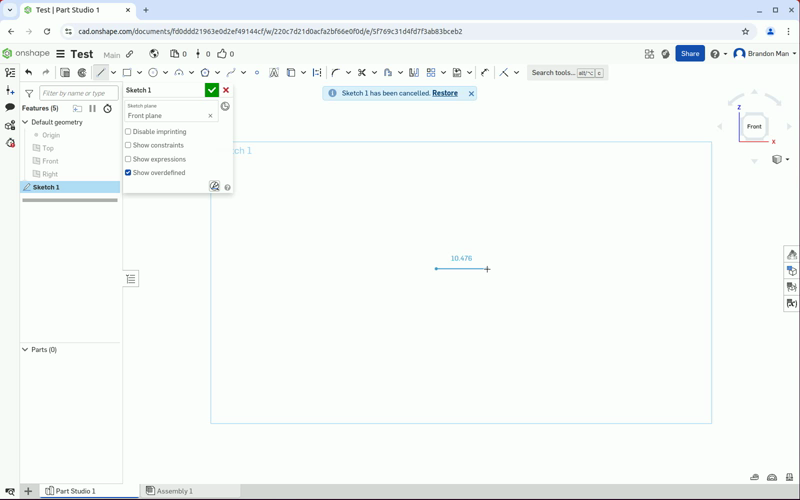
key_up(shift)
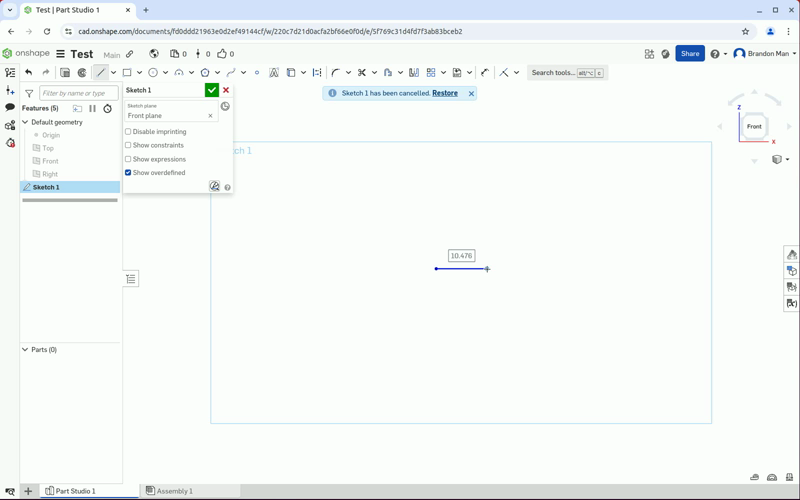
key(esc)
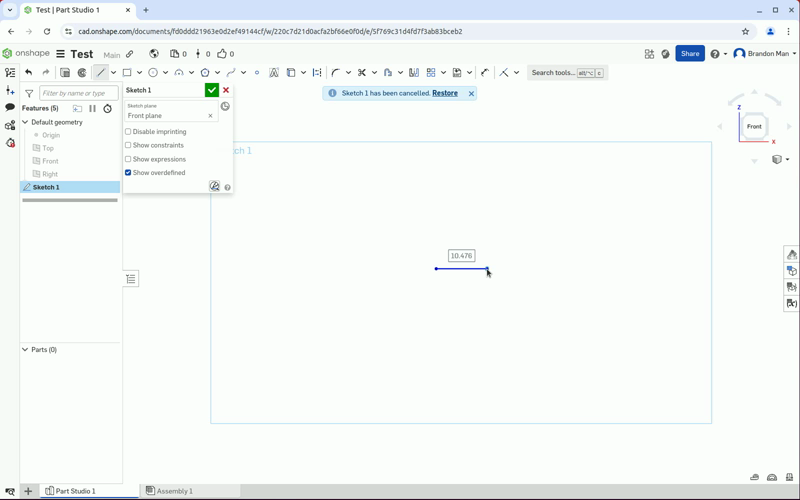
key(a)
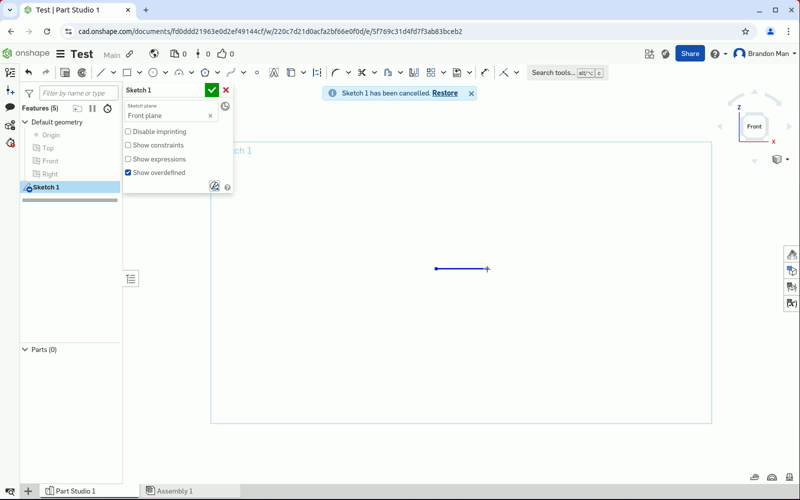
mouse_move(487, 268)
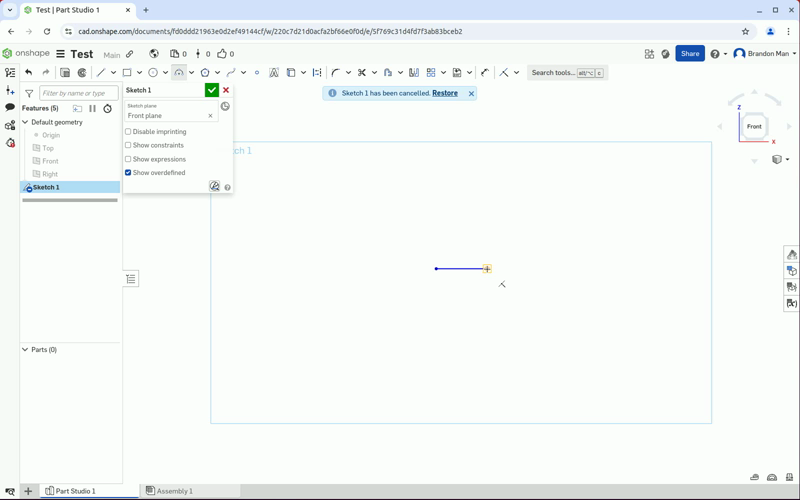
click(487, 268)
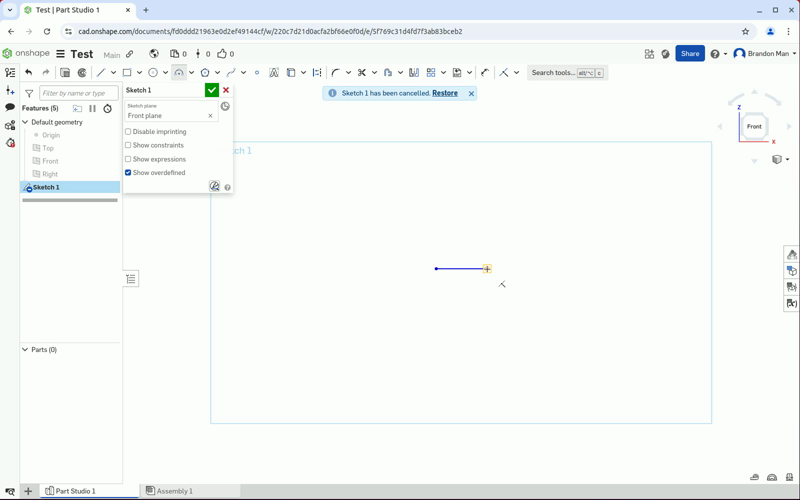
mouse_move(436, 268)
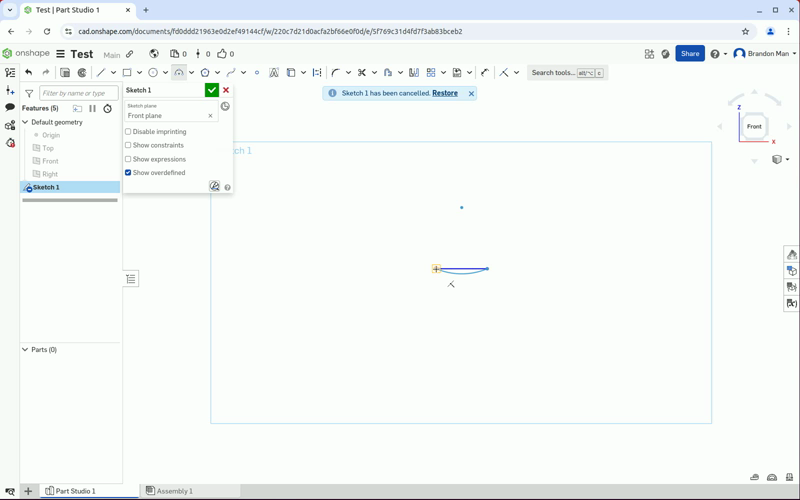
click(436, 268)
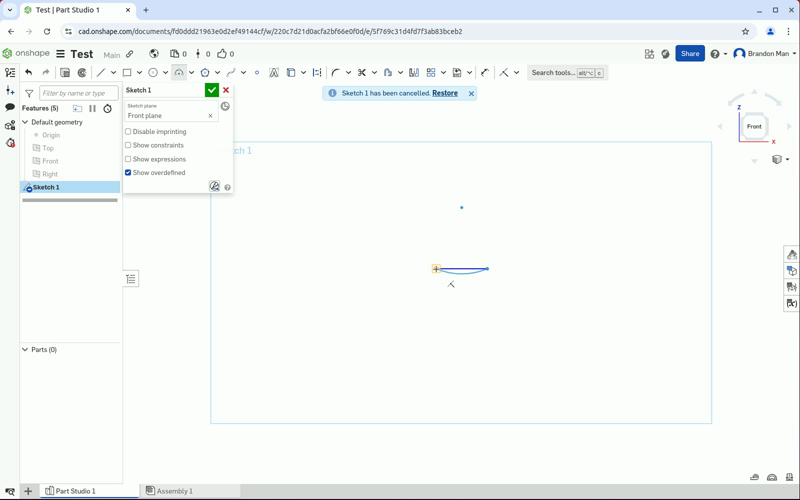
key_down(shift)
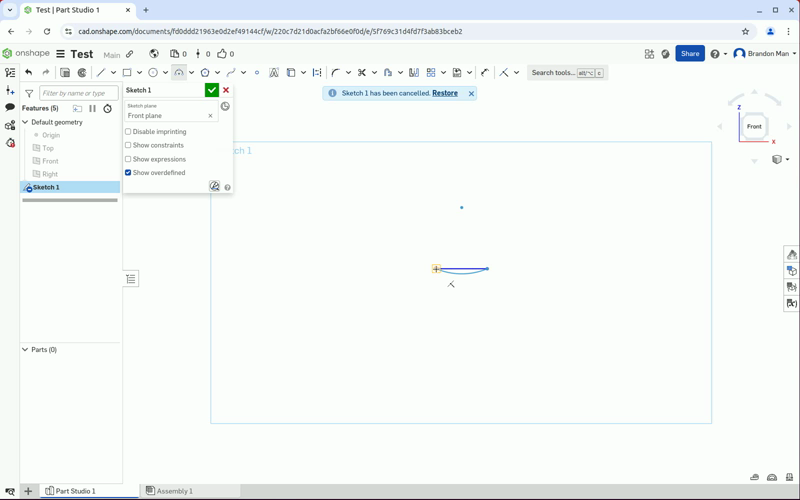
mouse_move(461, 243)
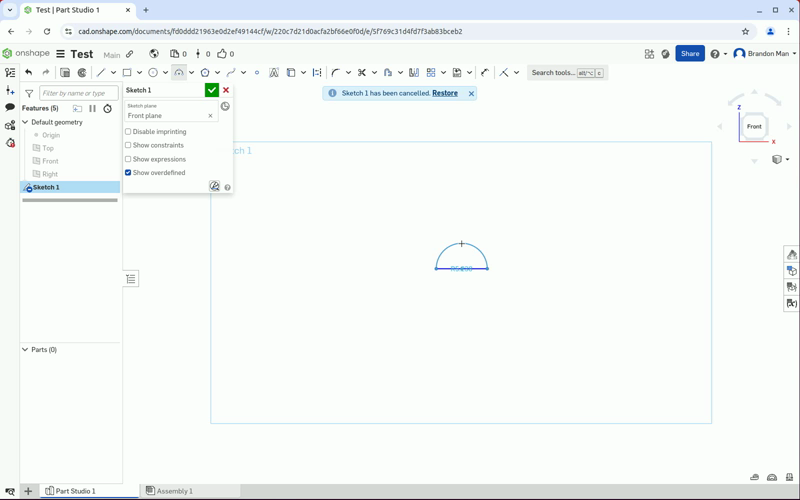
click(461, 243)
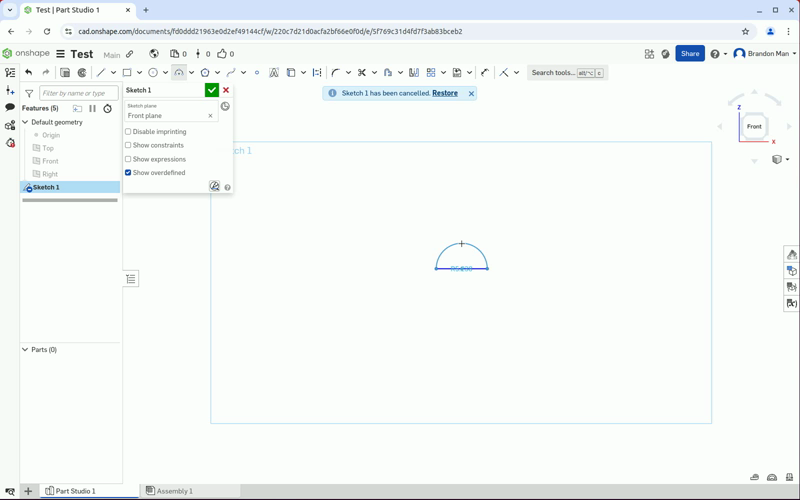
key_up(shift)
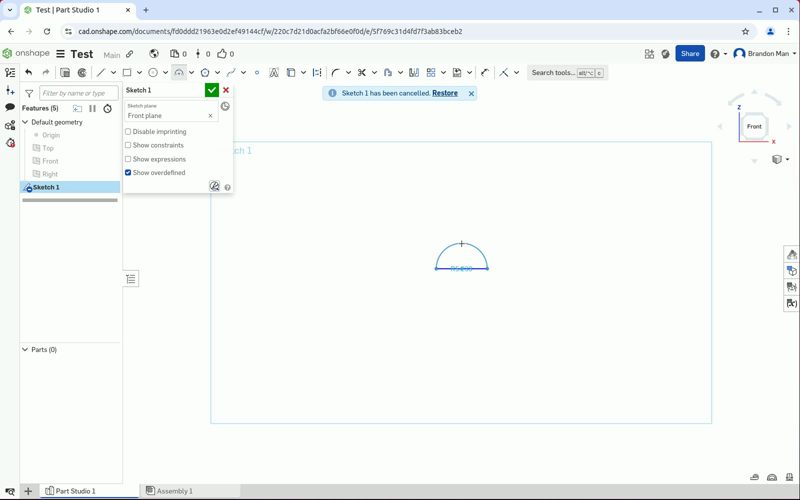
key(esc)
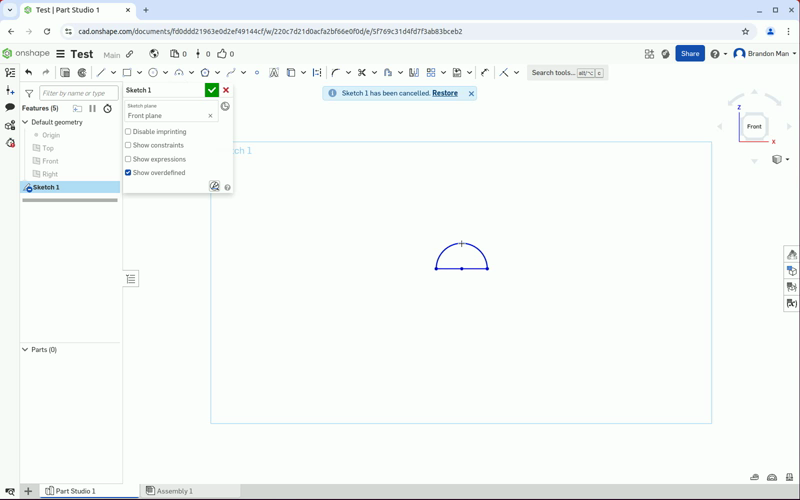
mouse_move(454, 256)
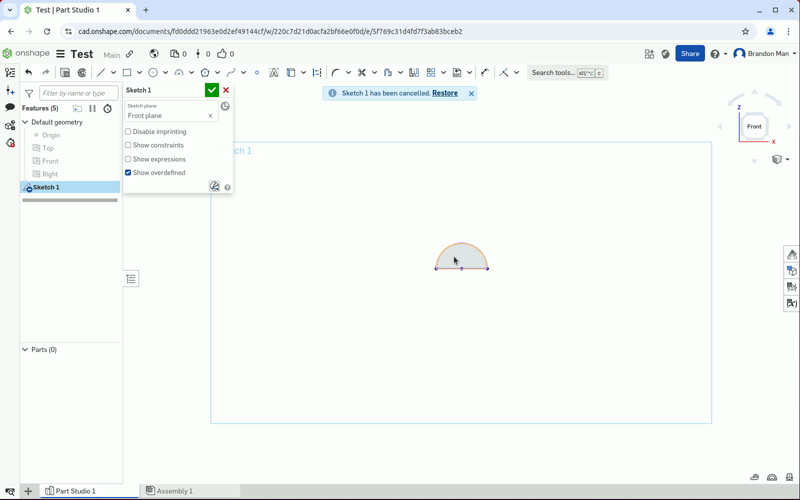
scroll(6)
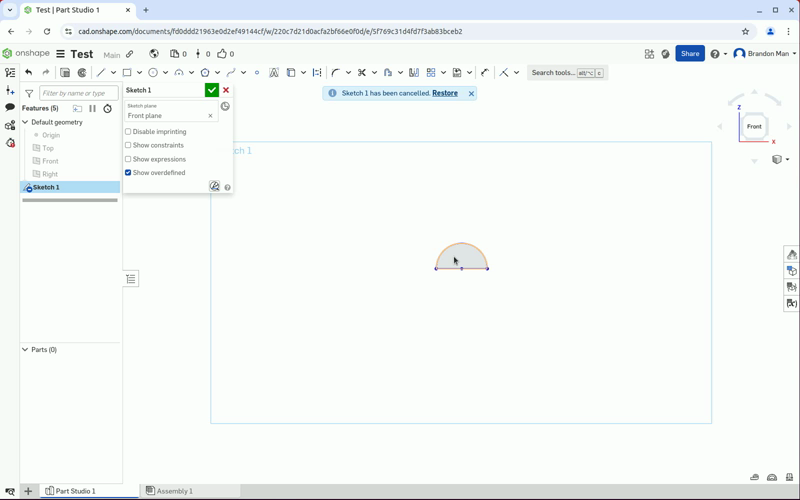
scroll(6)
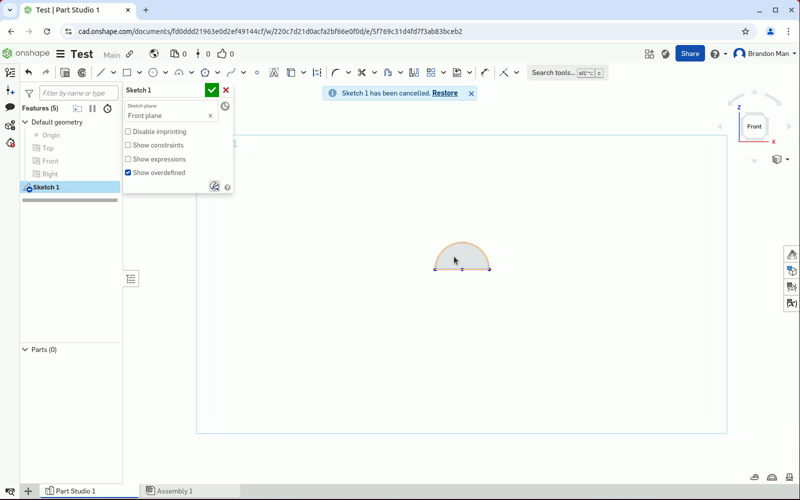
scroll(6)
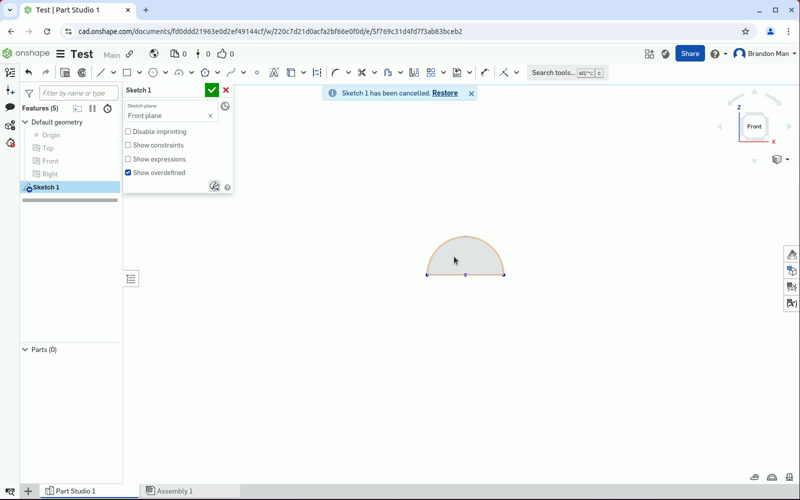
scroll(6)
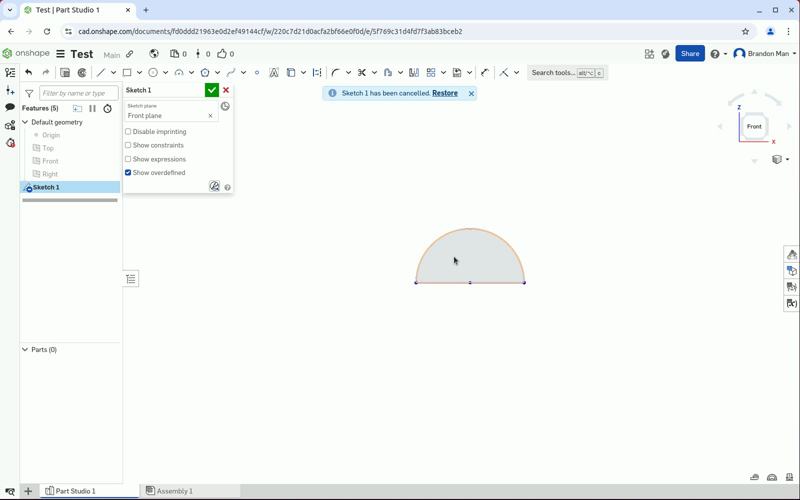
scroll(6)
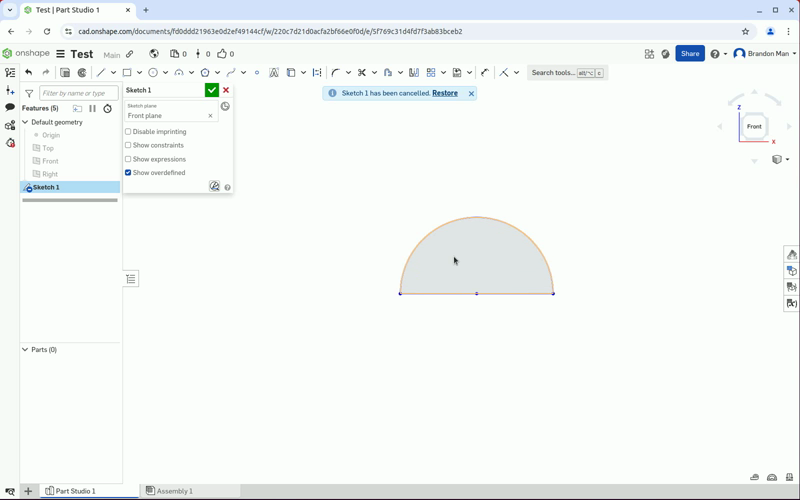
scroll(6)
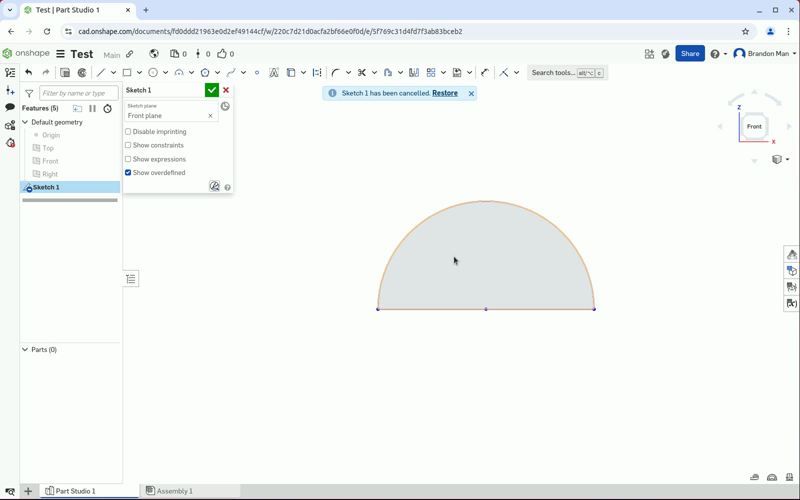
scroll(6)
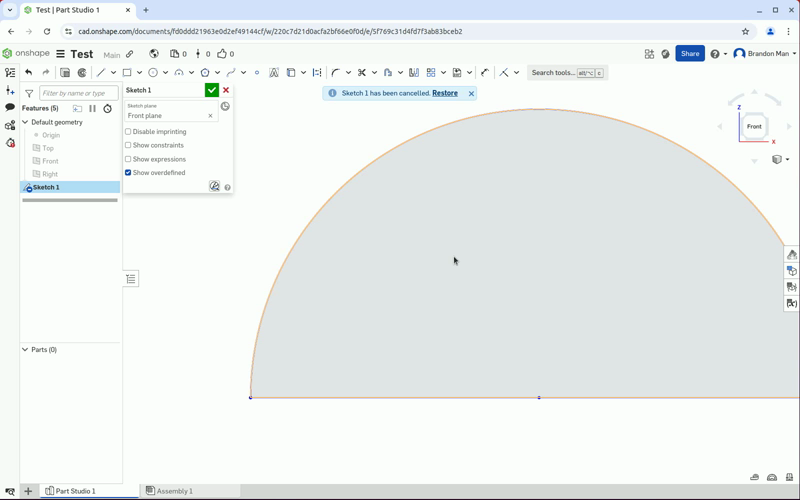
click(454, 256)
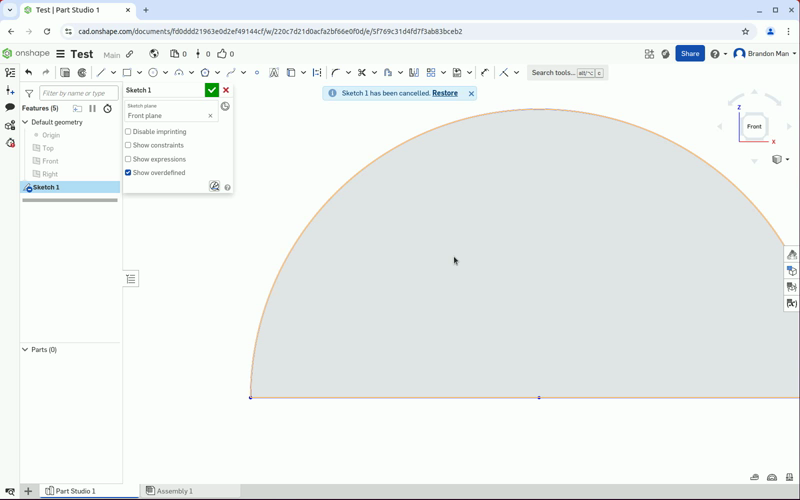
scroll(-6)
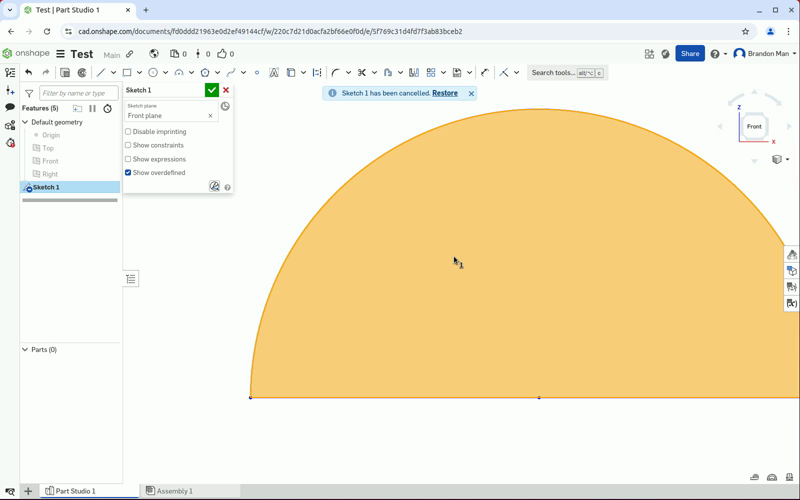
scroll(-6)
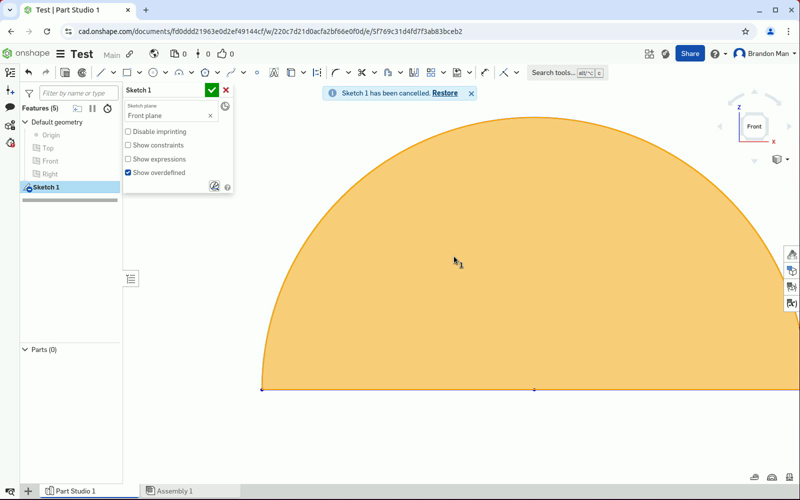
scroll(-6)
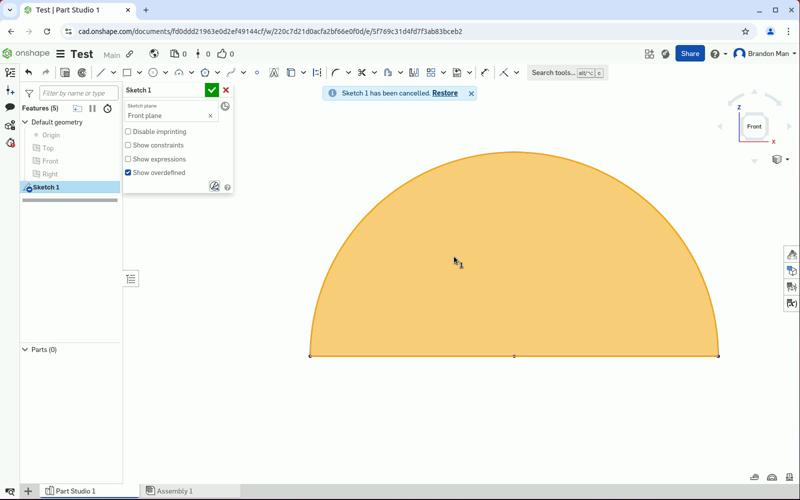
scroll(-6)
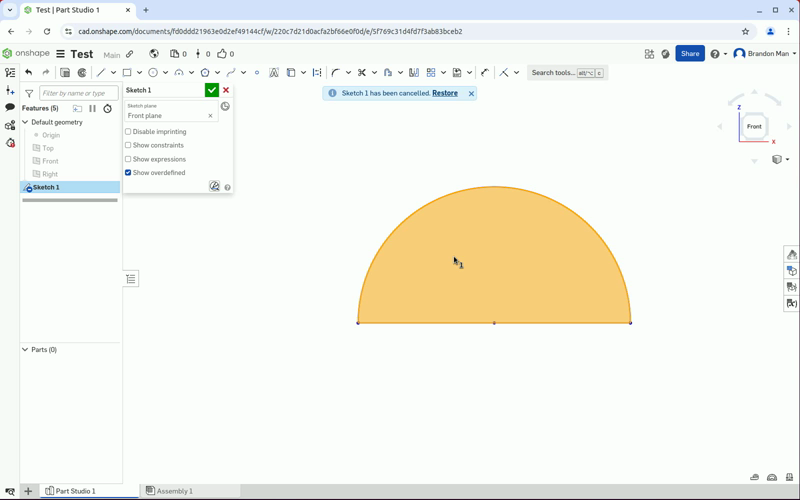
scroll(-6)
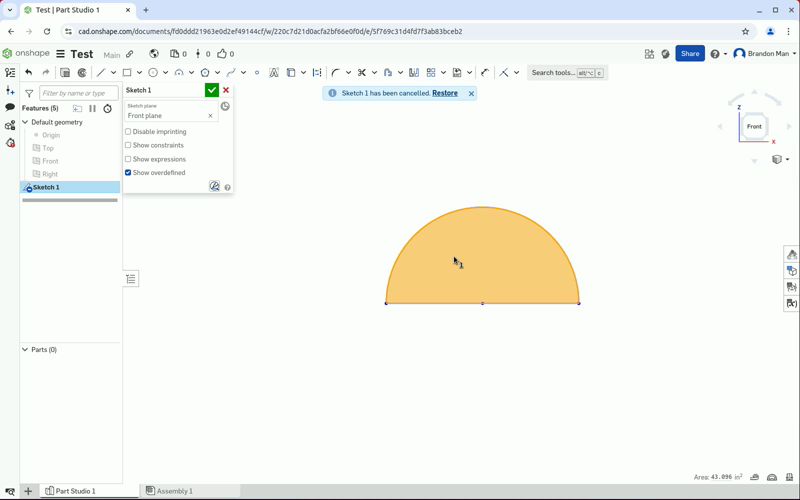
scroll(-6)
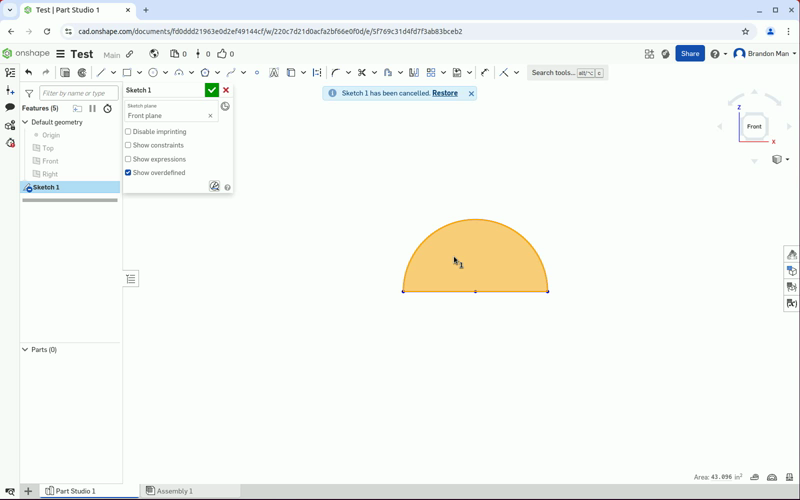
scroll(-6)
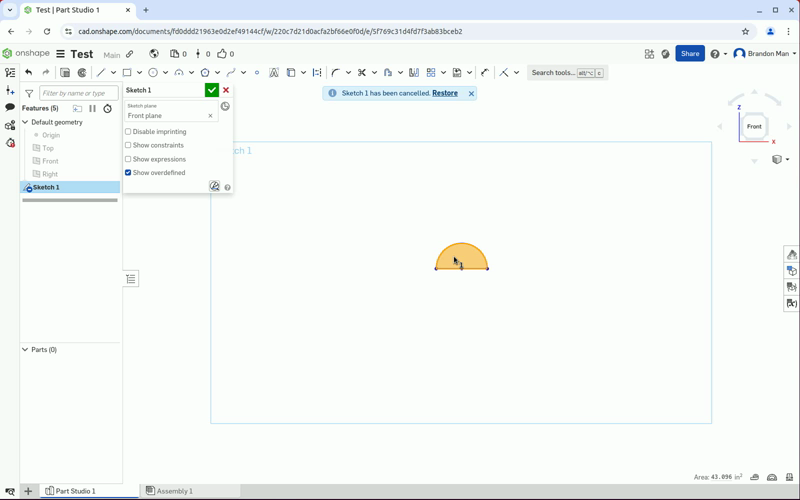
mouse_move(73, 352)
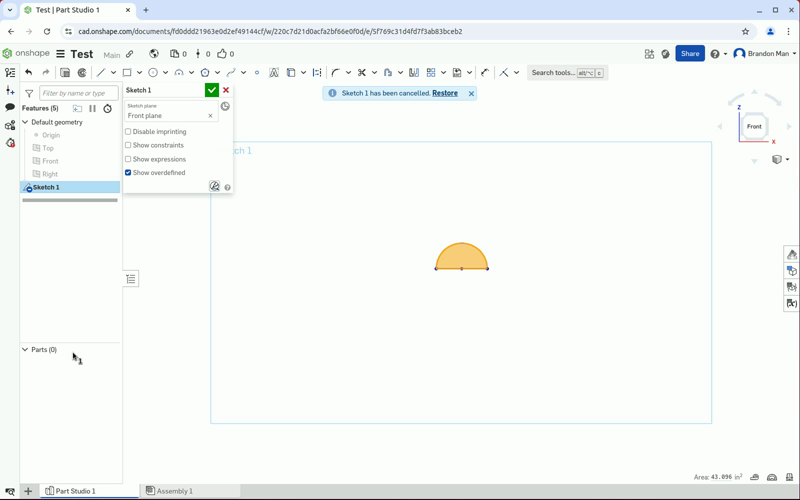
key(shift+y)
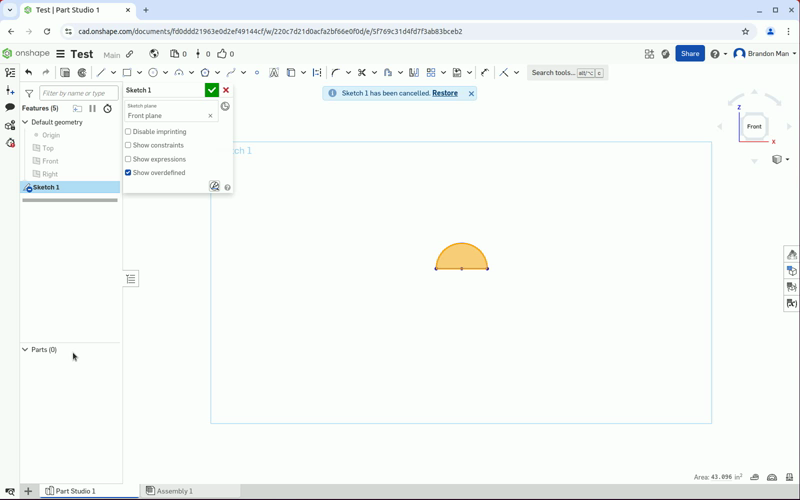
key(shift+e)
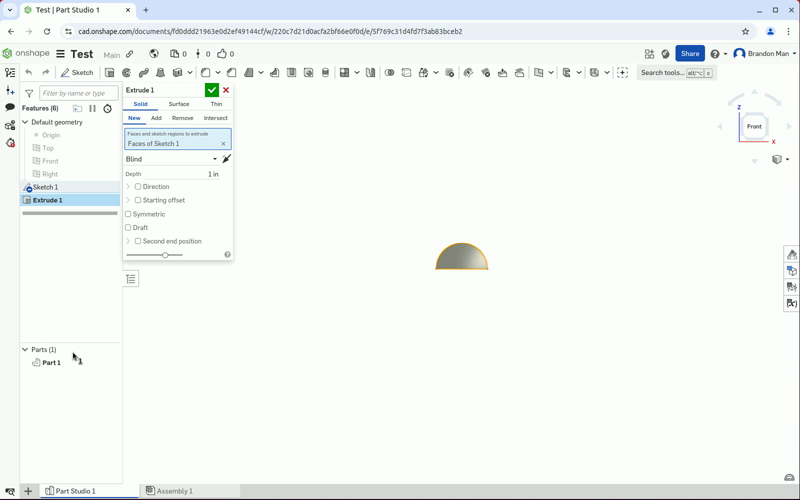
mouse_move(143, 106)
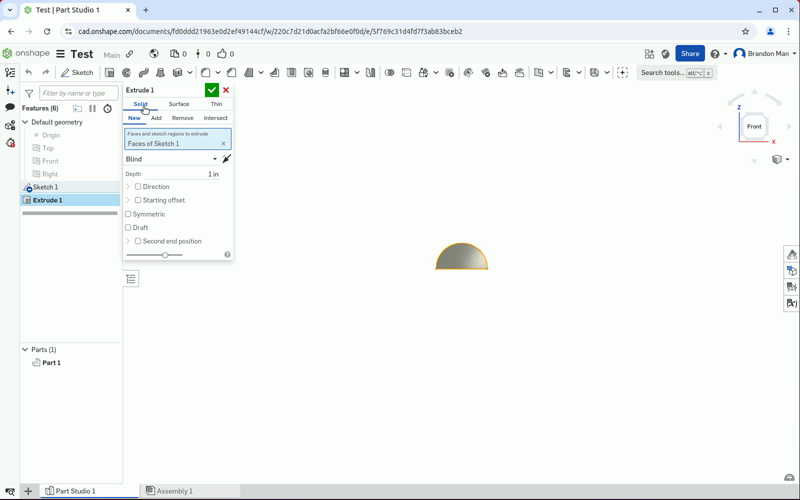
click(143, 106)
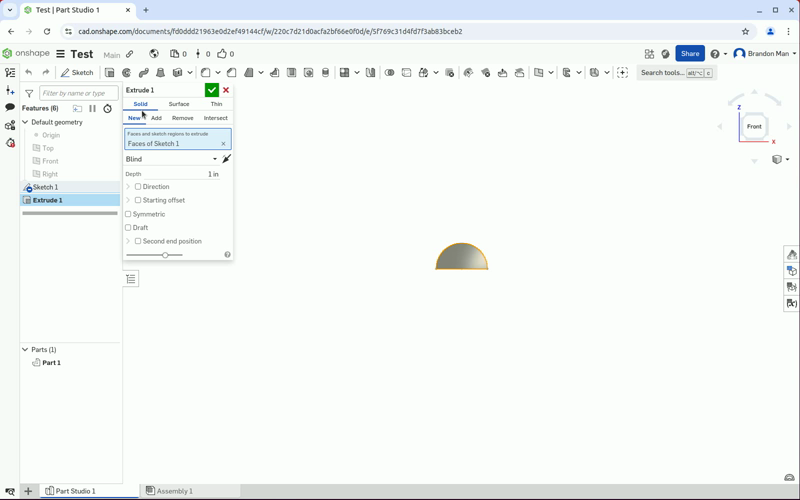
mouse_move(137, 120)
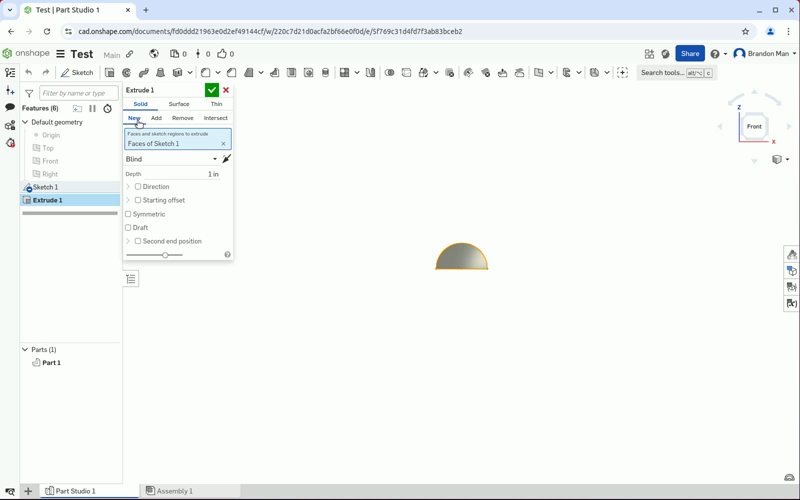
click(137, 120)
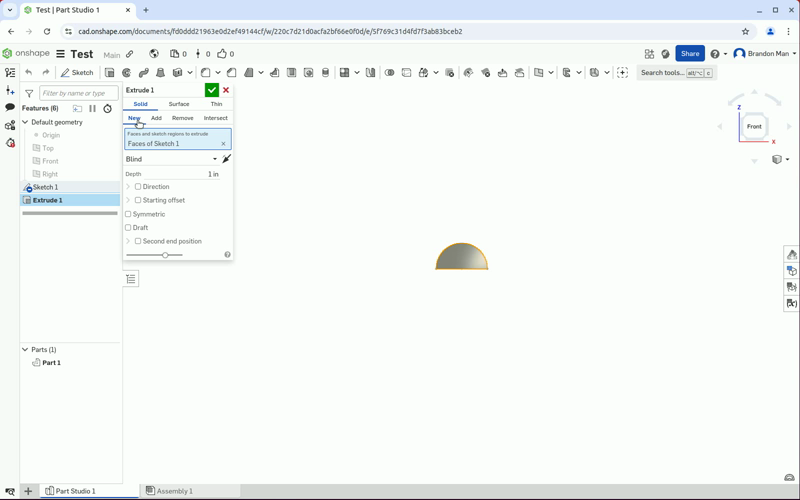
key(tab, 4)
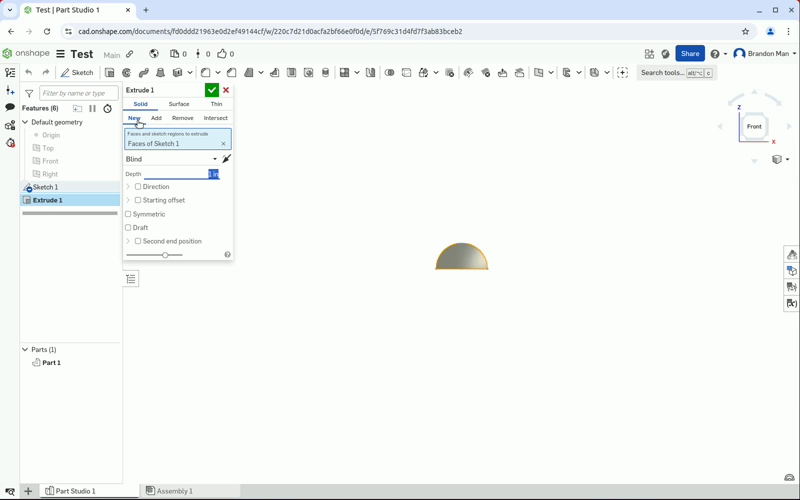
text(-23.349)
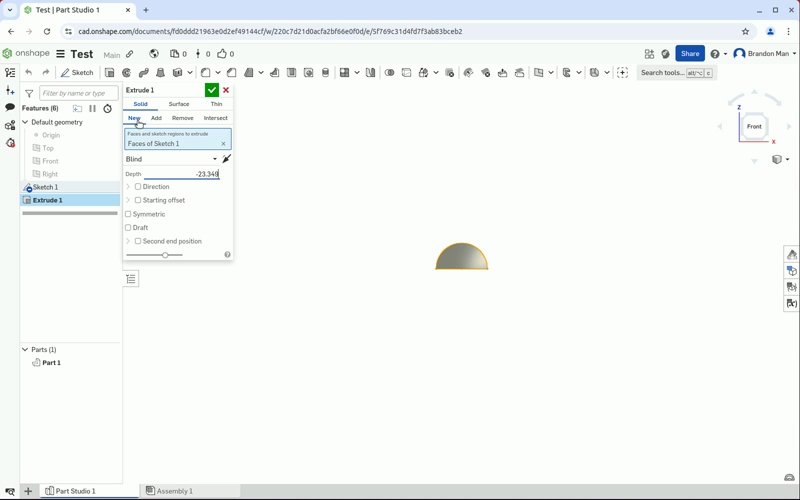
key(enter)
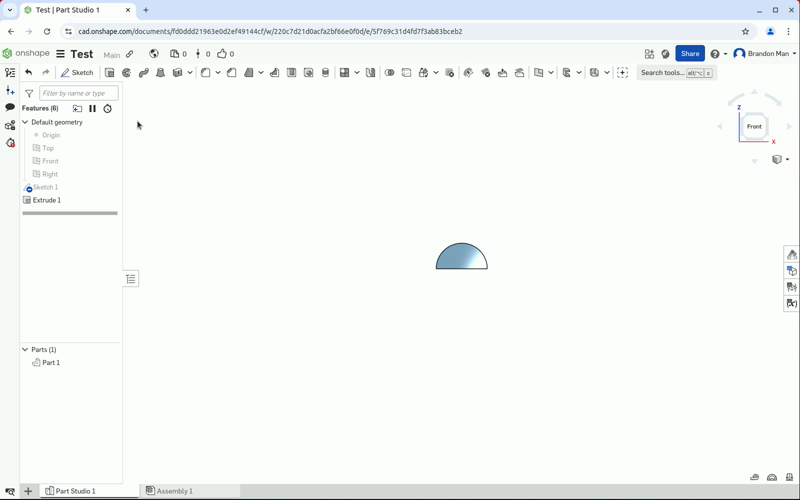
key(shift+h)
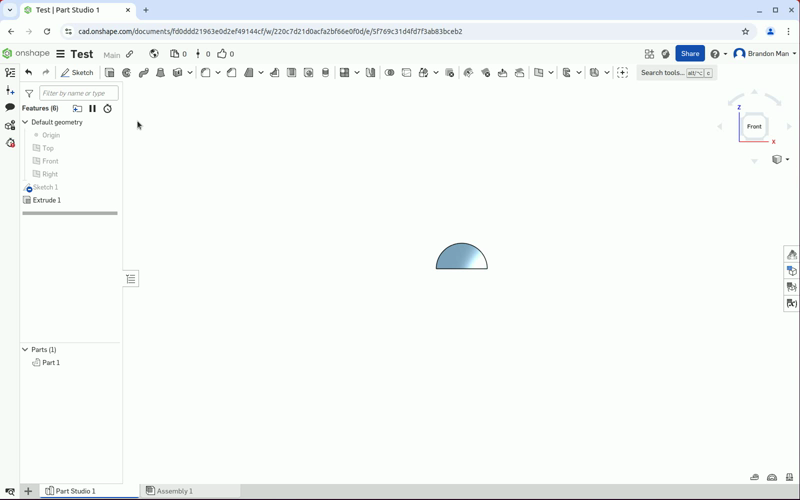
key(shift+h)
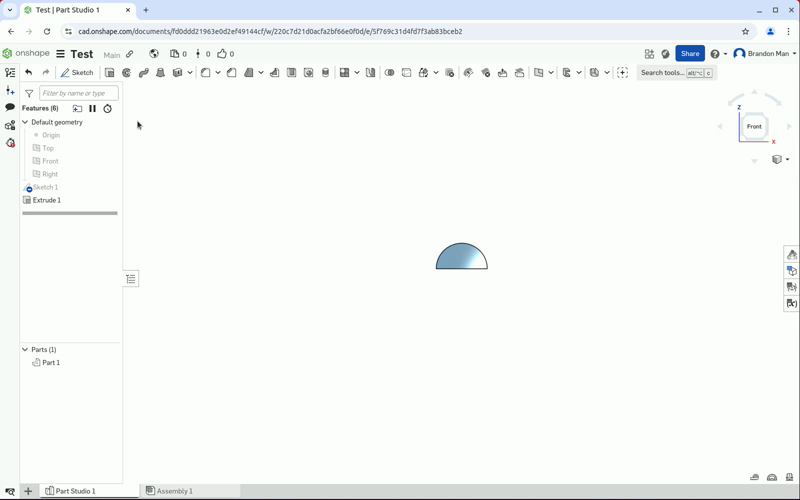
mouse_move(73, 189)
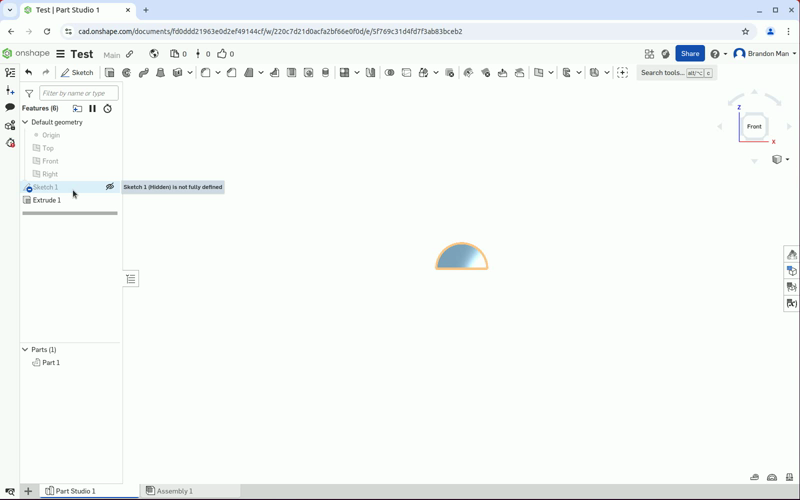
click(73, 189)
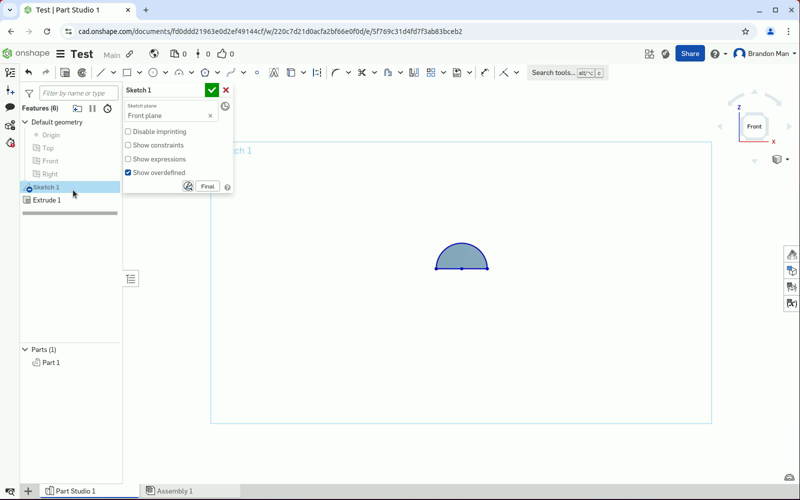
mouse_move(229, 92)
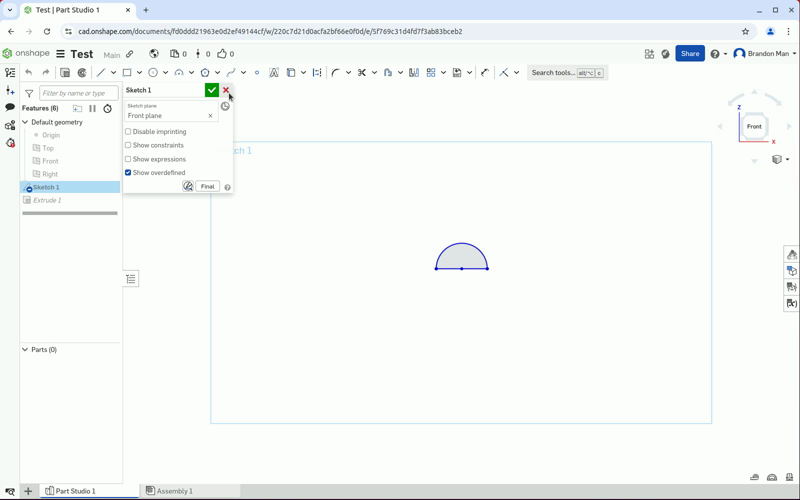
click(229, 92)
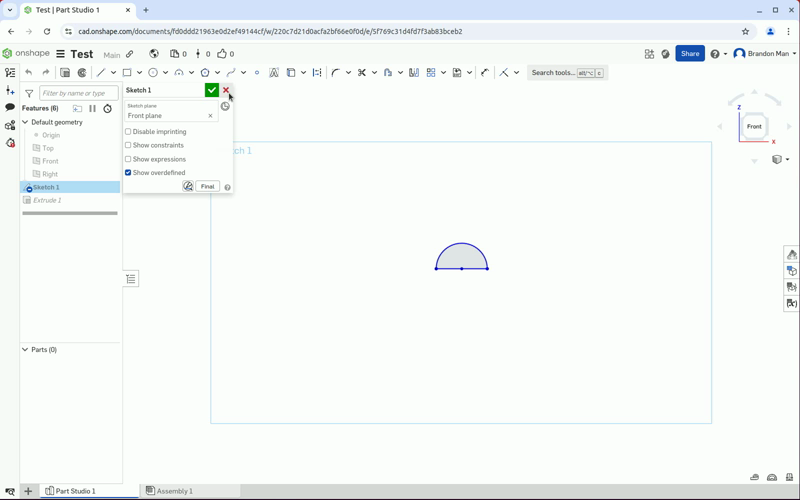
key(shift+s)
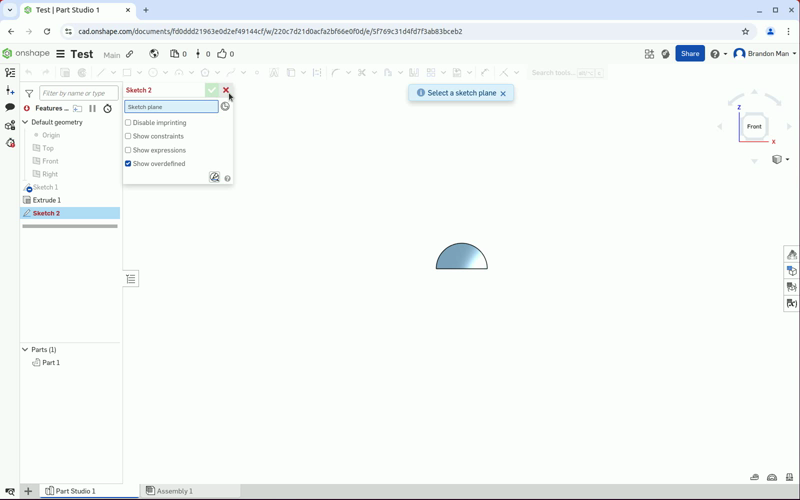
mouse_move(73, 163)
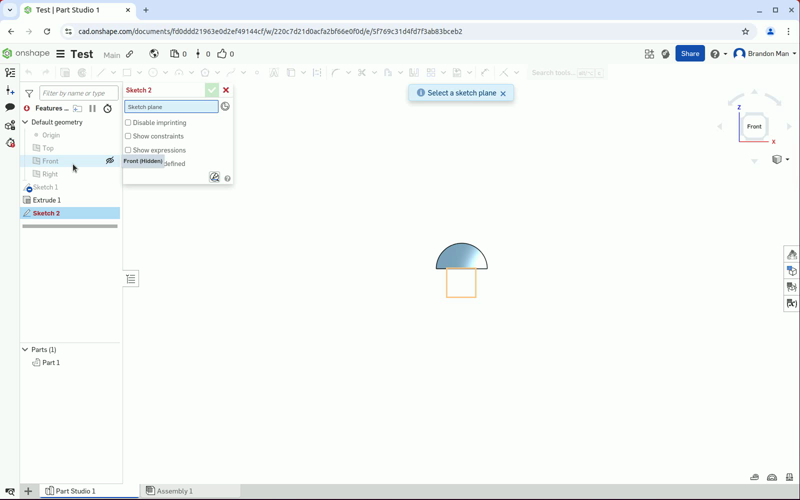
click(73, 163)
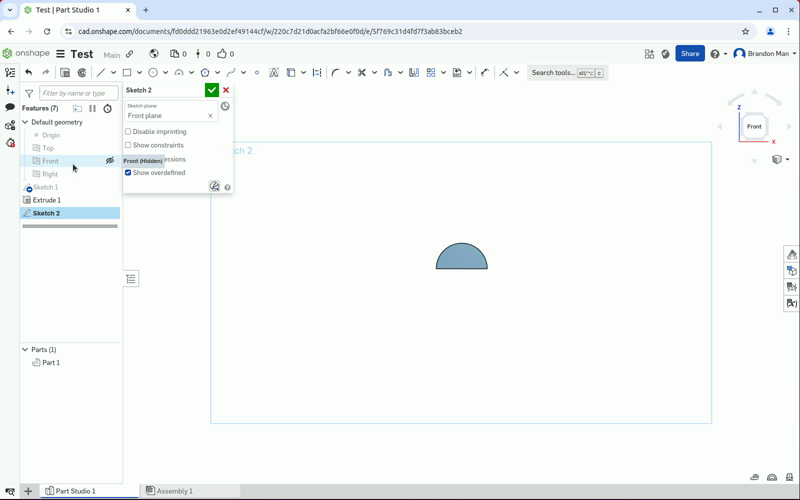
mouse_move(73, 352)
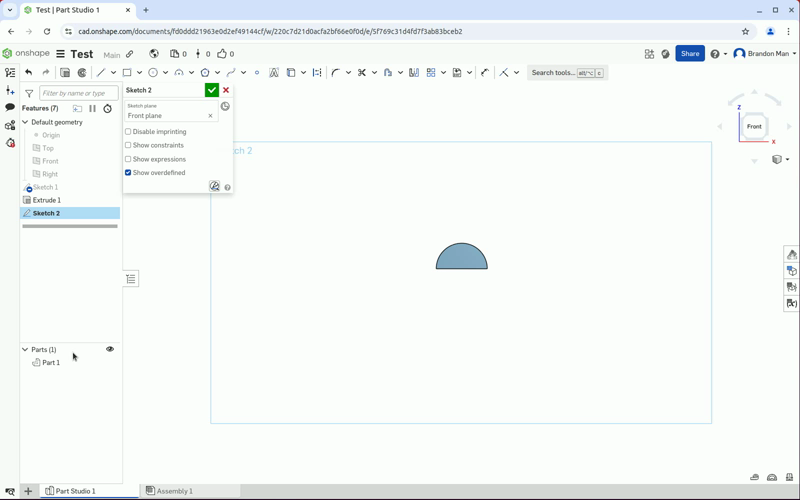
key(y)
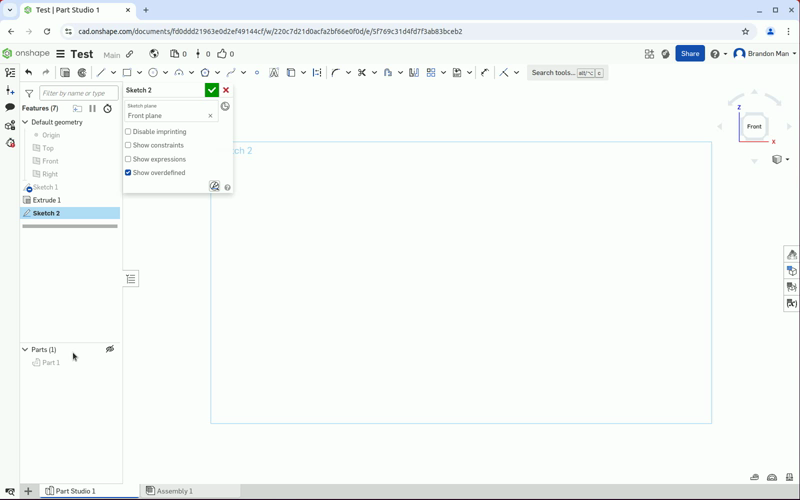
key(l)
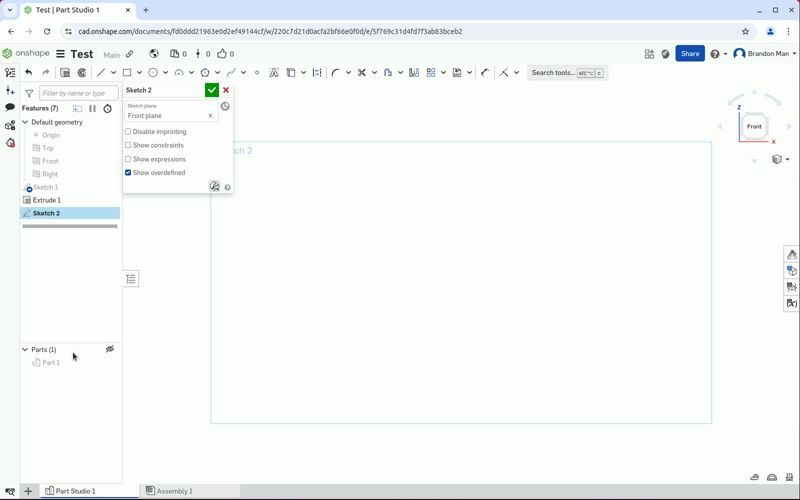
key_down(shift)
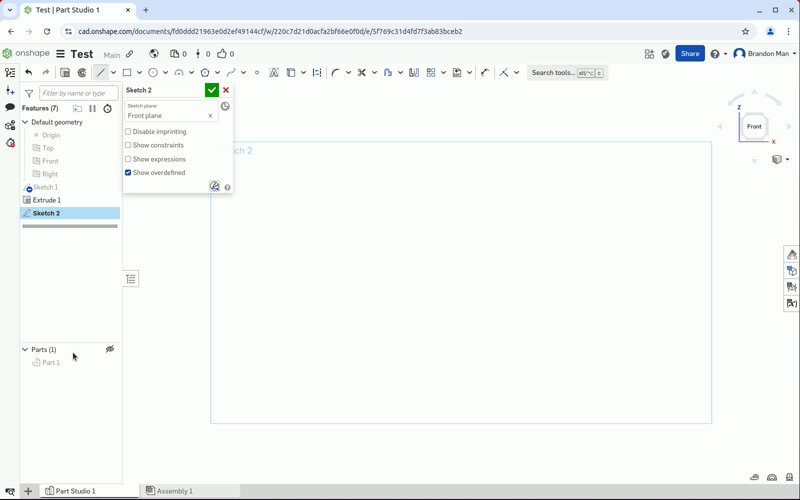
mouse_move(436, 297)
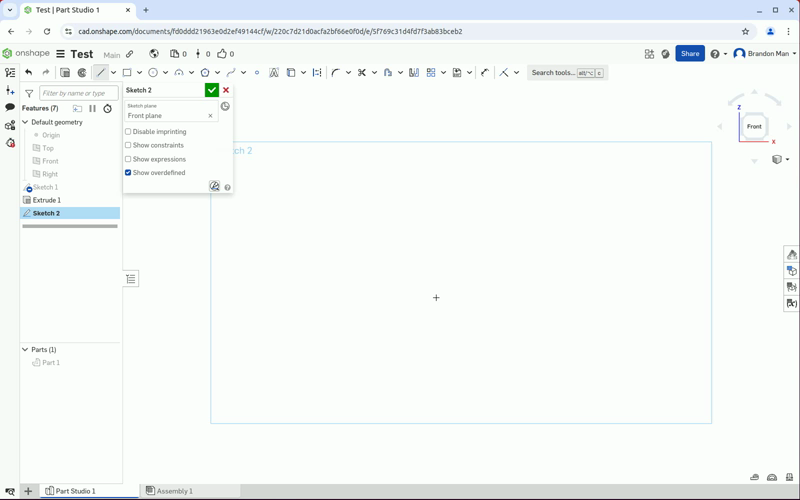
click(436, 297)
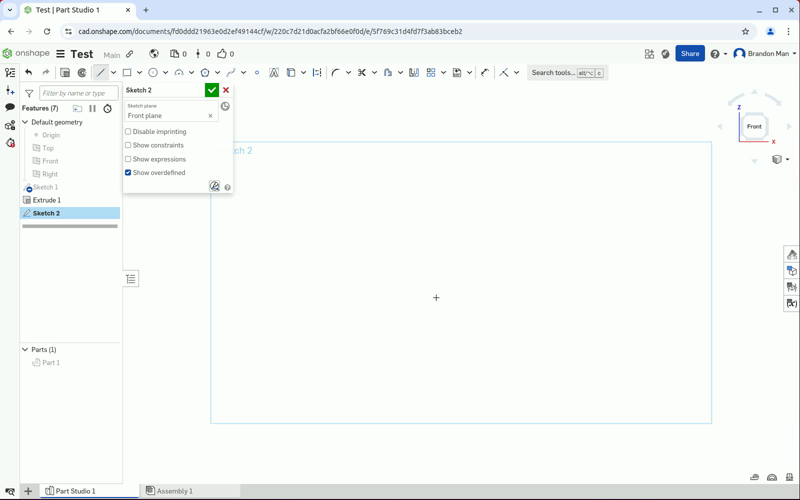
key_up(shift)
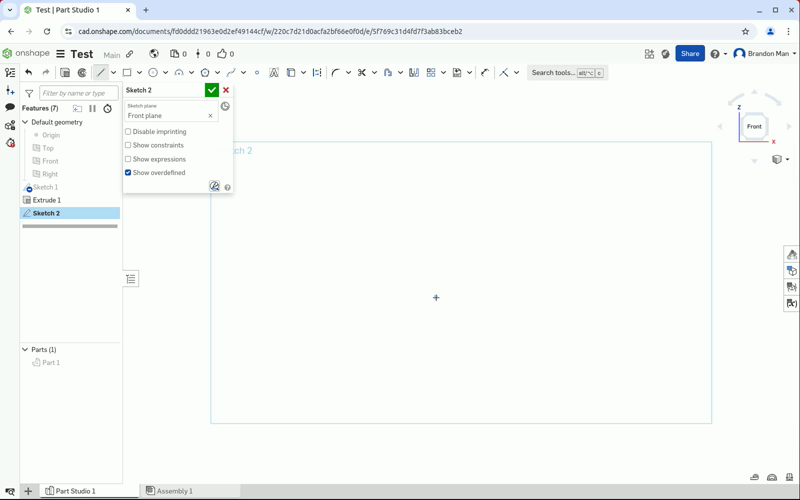
key_down(shift)
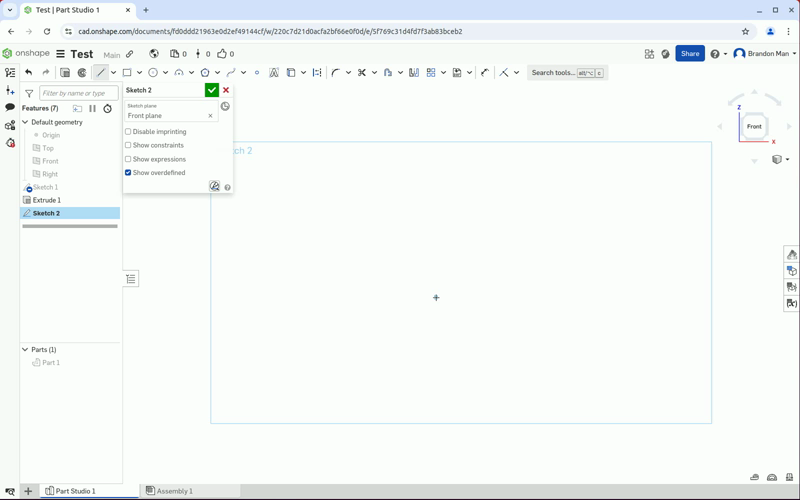
mouse_move(466, 297)
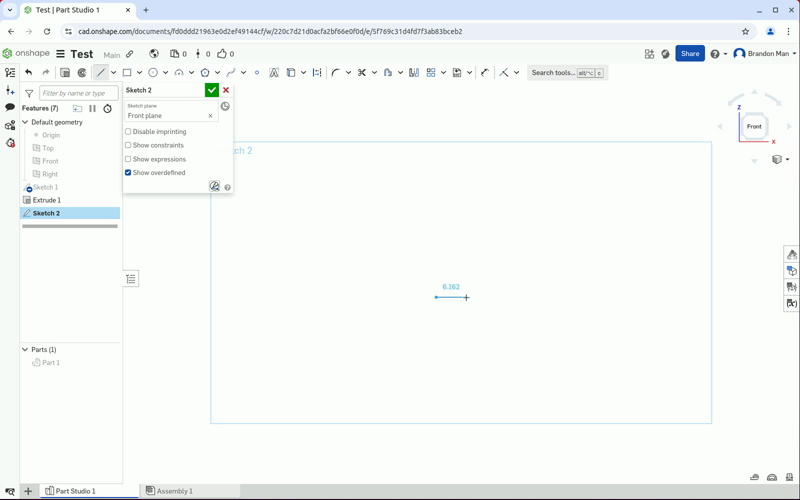
mouse_move(487, 297)
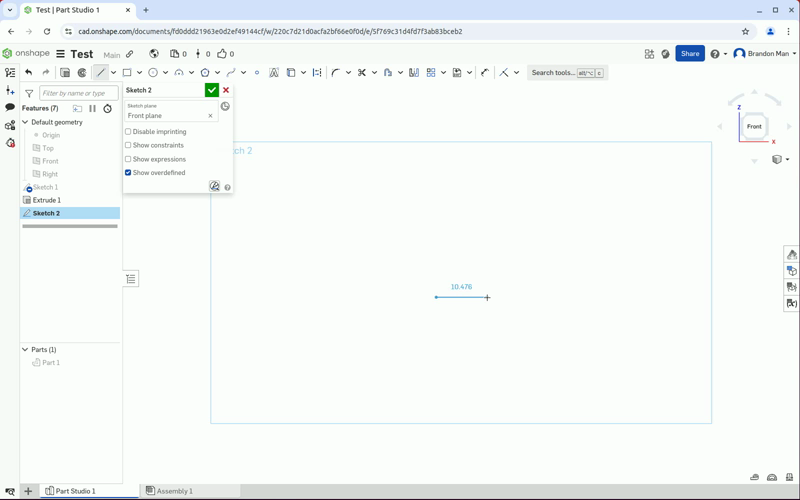
click(487, 297)
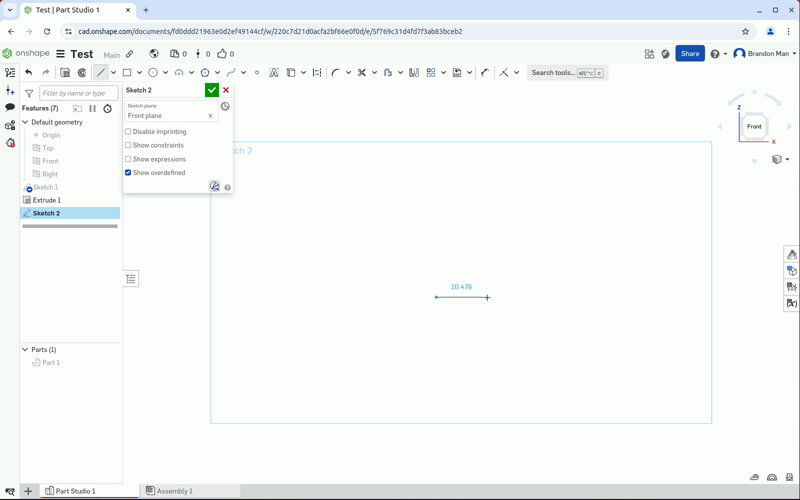
key_up(shift)
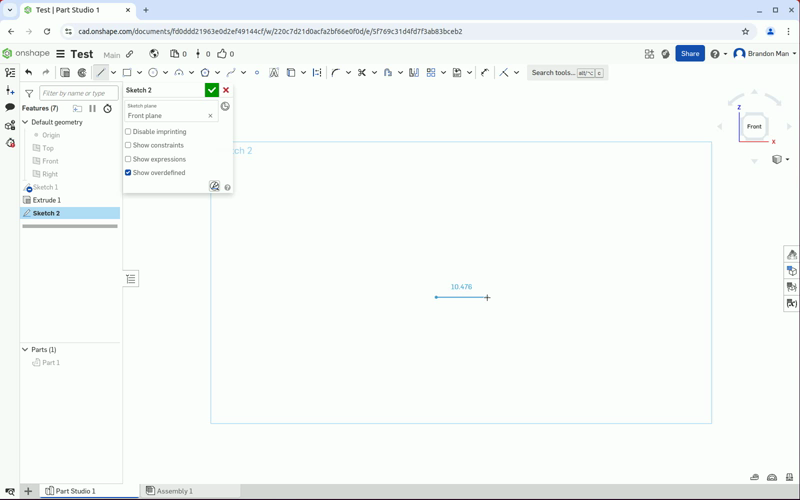
key_down(shift)
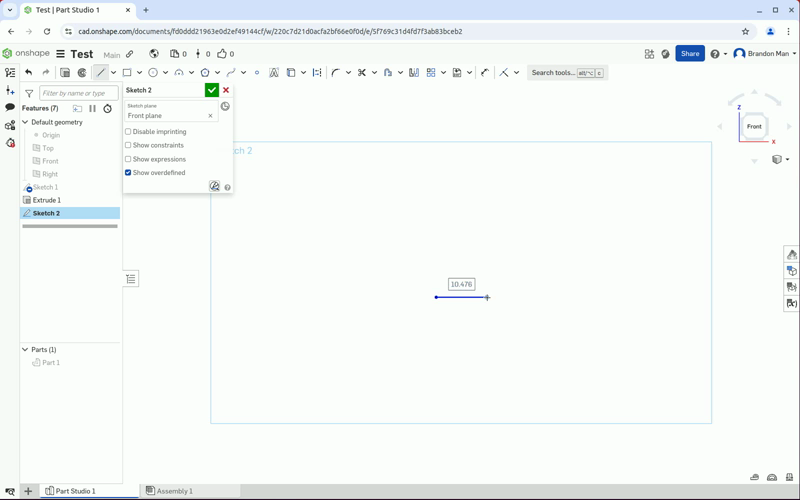
mouse_move(517, 297)
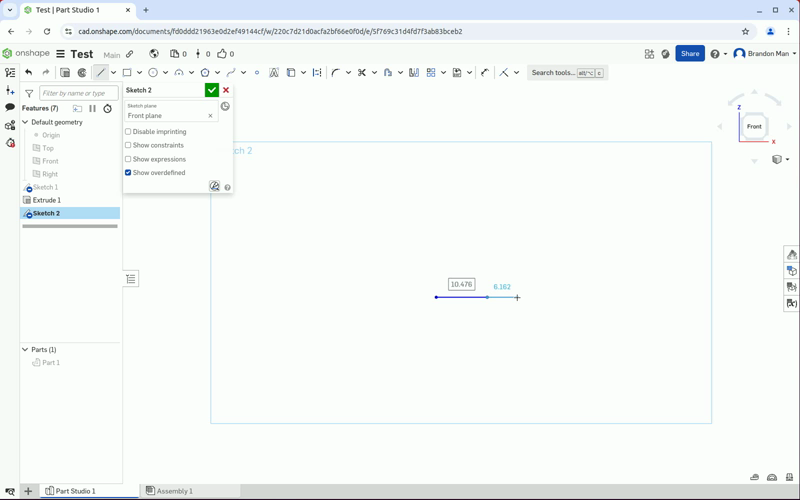
mouse_move(487, 269)
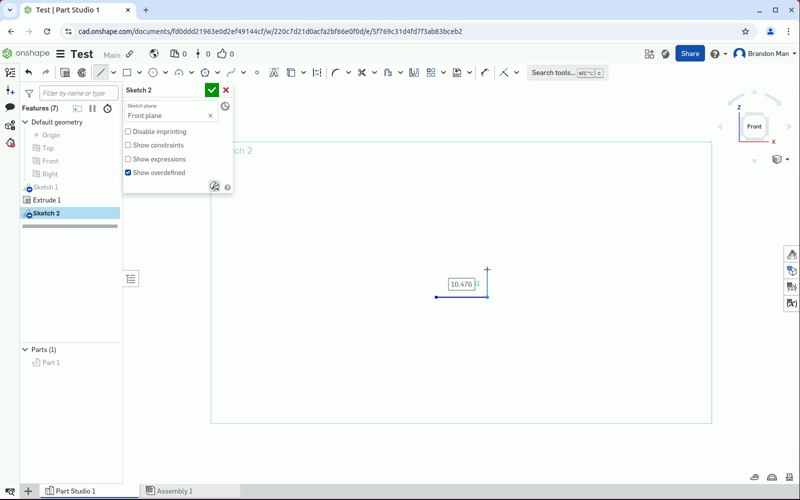
click(487, 269)
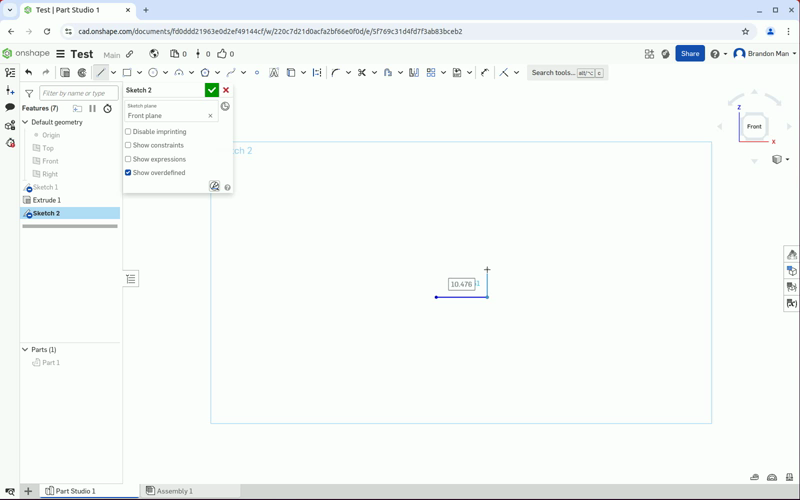
key_up(shift)
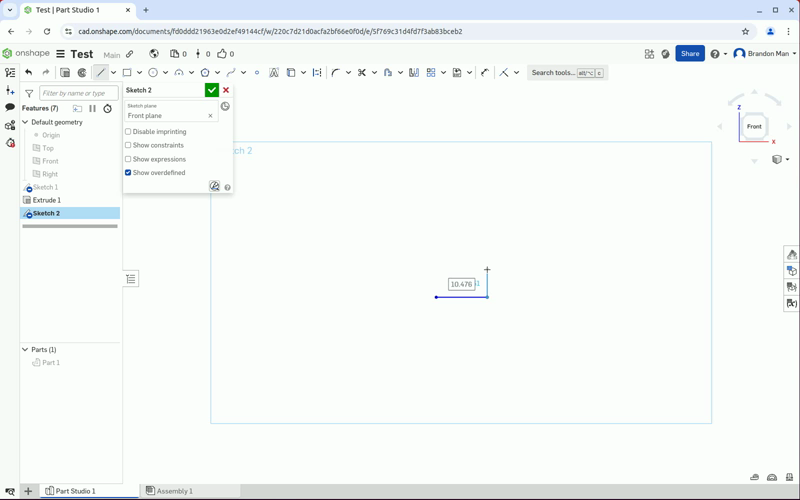
key_down(shift)
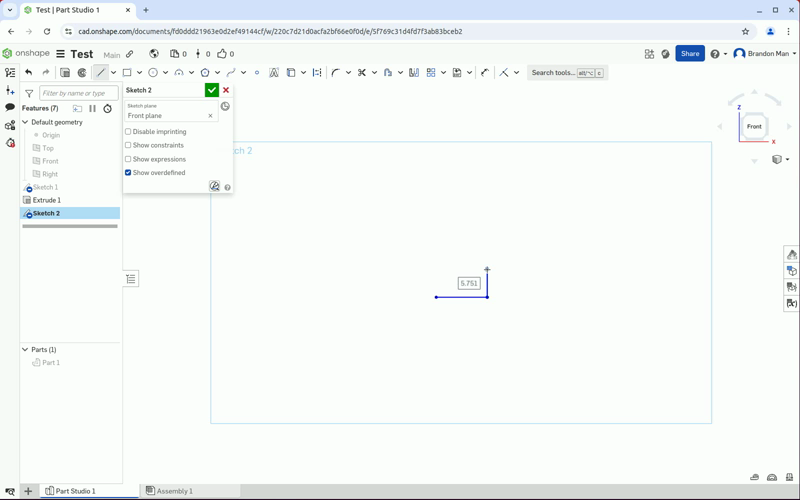
mouse_move(517, 269)
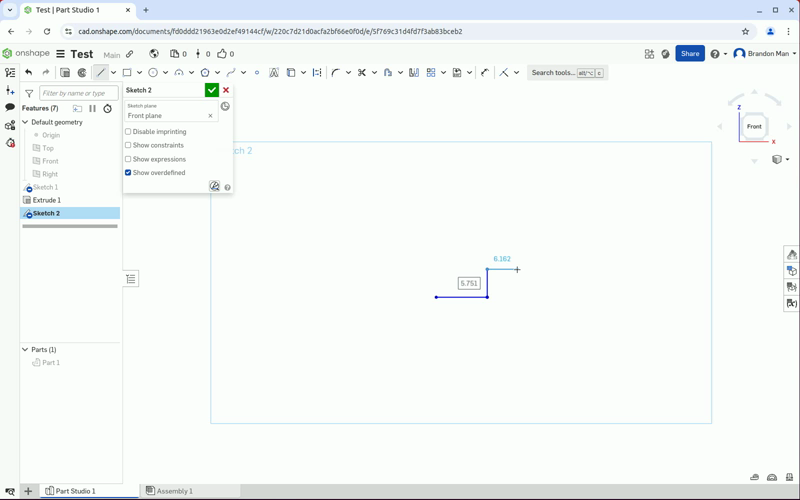
mouse_move(436, 269)
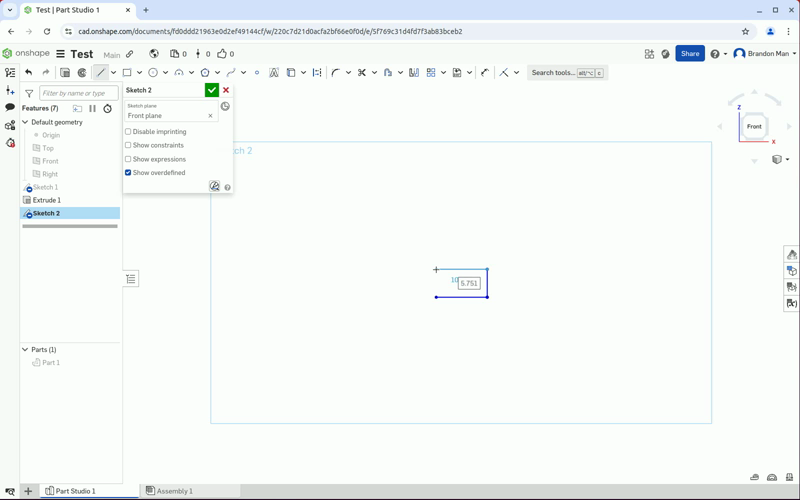
click(436, 269)
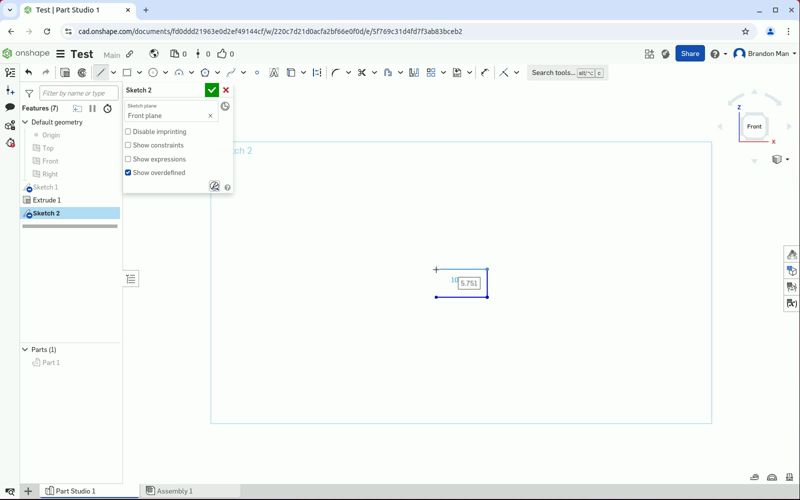
key_up(shift)
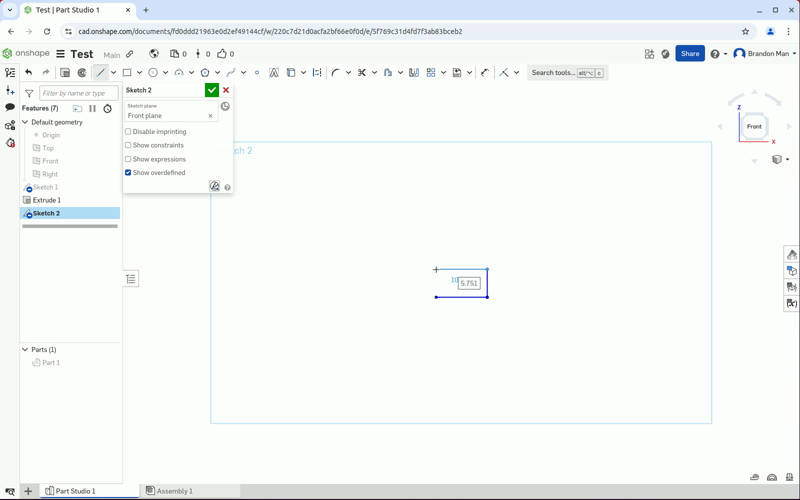
mouse_move(466, 269)
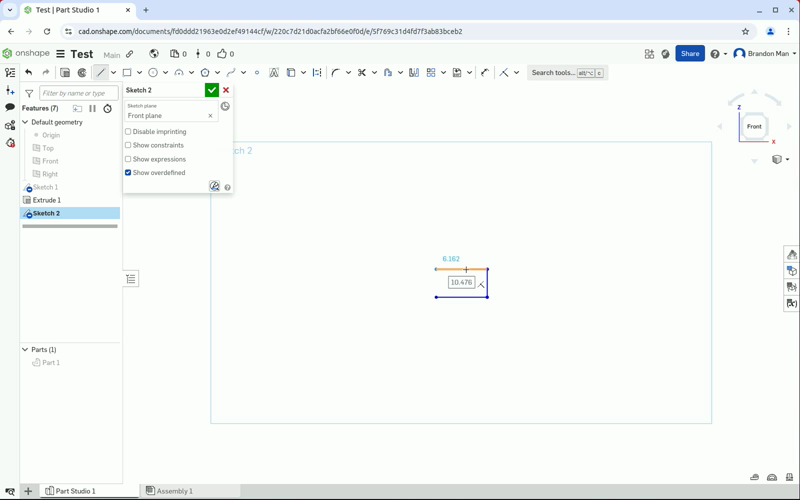
key_down(shift)
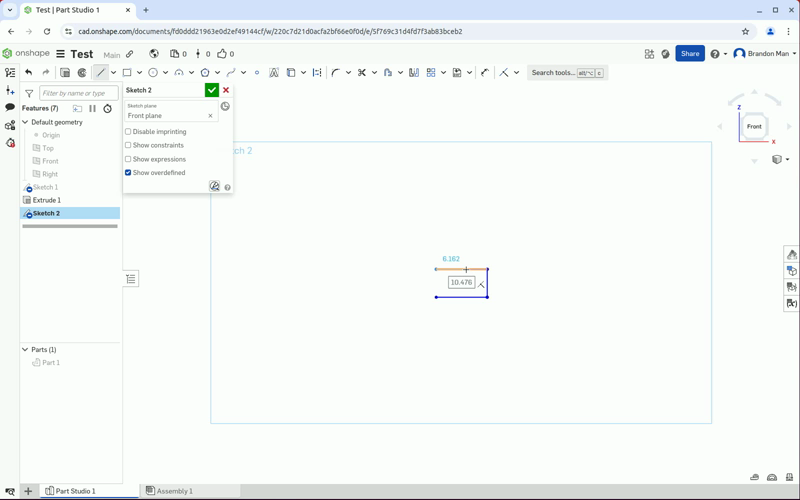
mouse_move(436, 297)
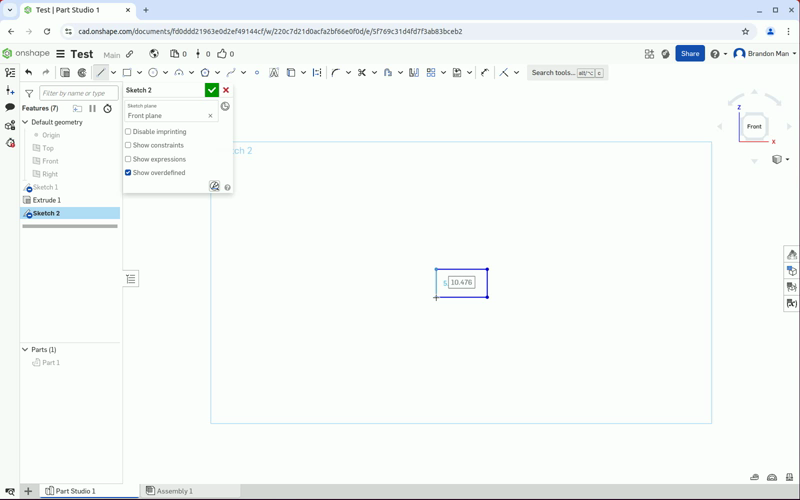
key_up(shift)
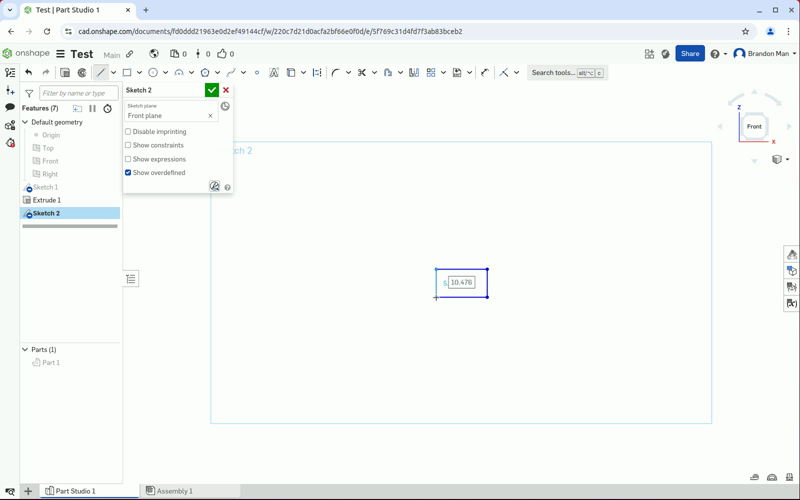
click(436, 297)
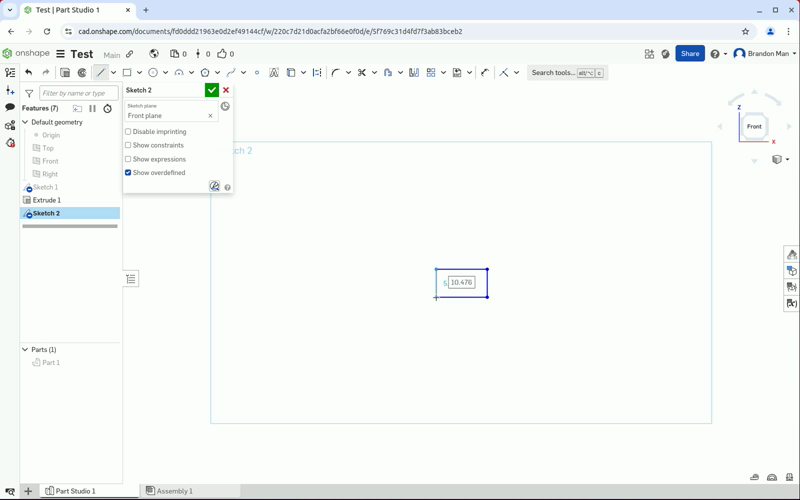
key(esc)
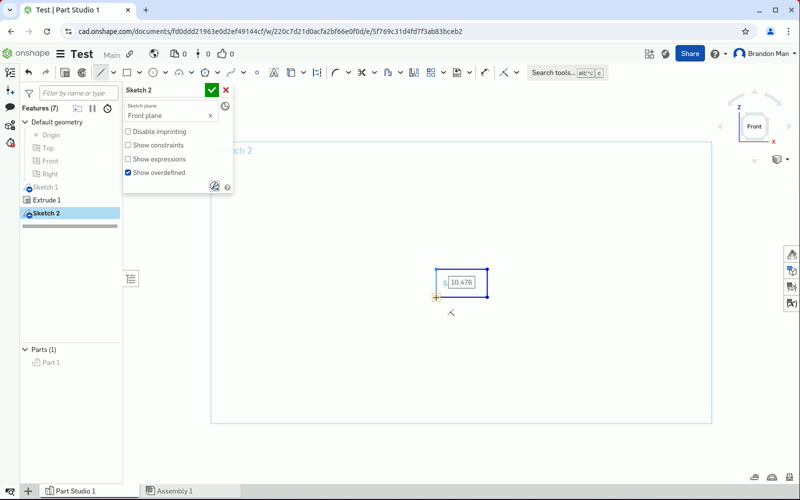
mouse_move(450, 293)
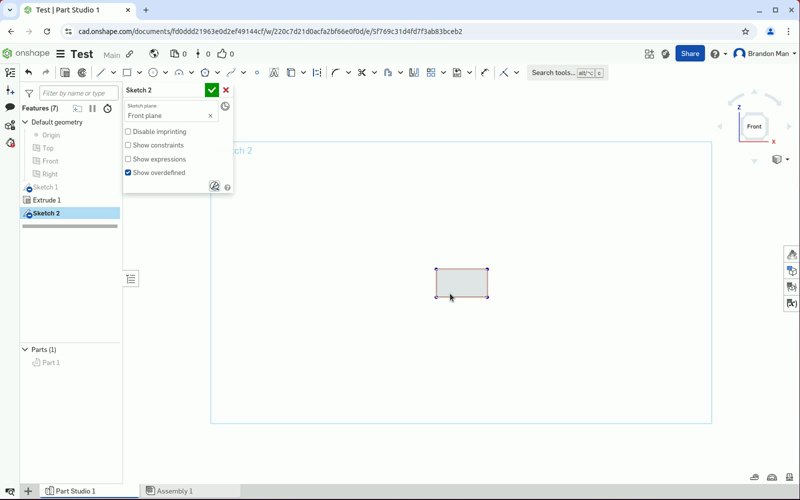
scroll(6)
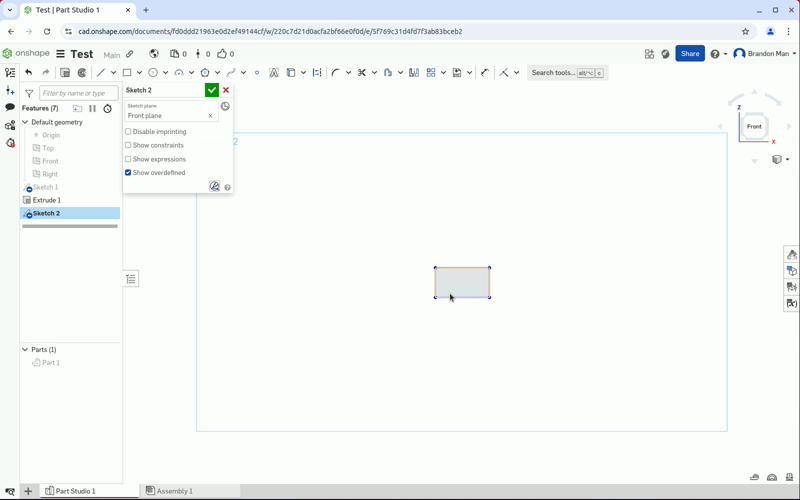
scroll(6)
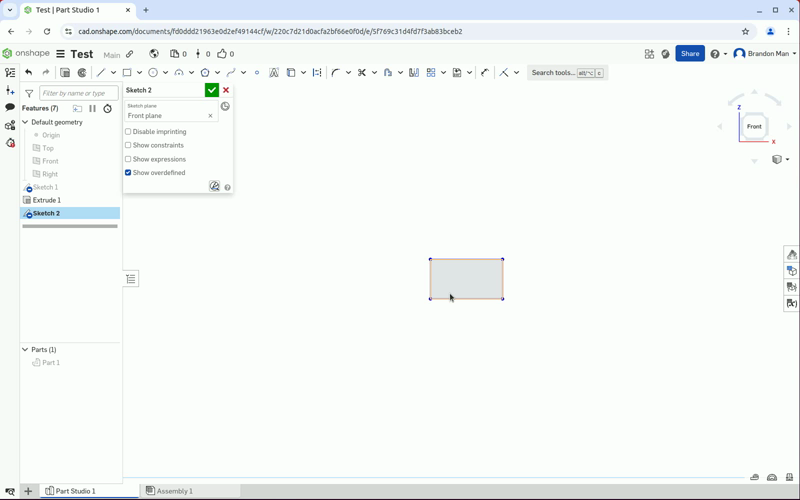
scroll(6)
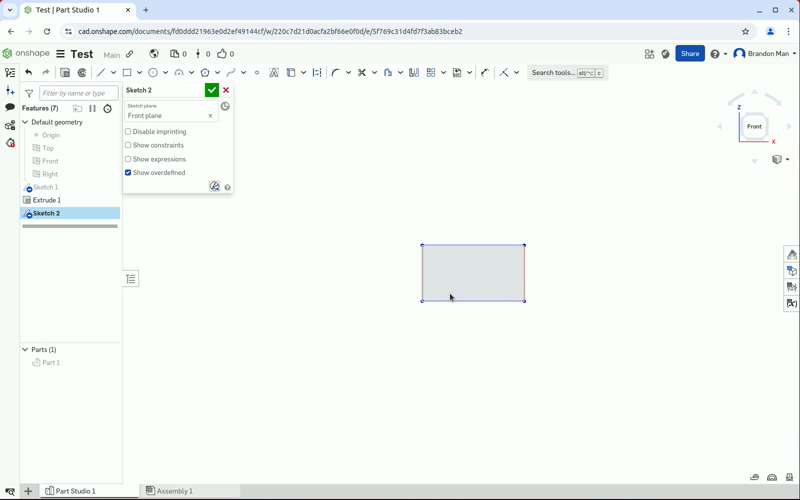
scroll(6)
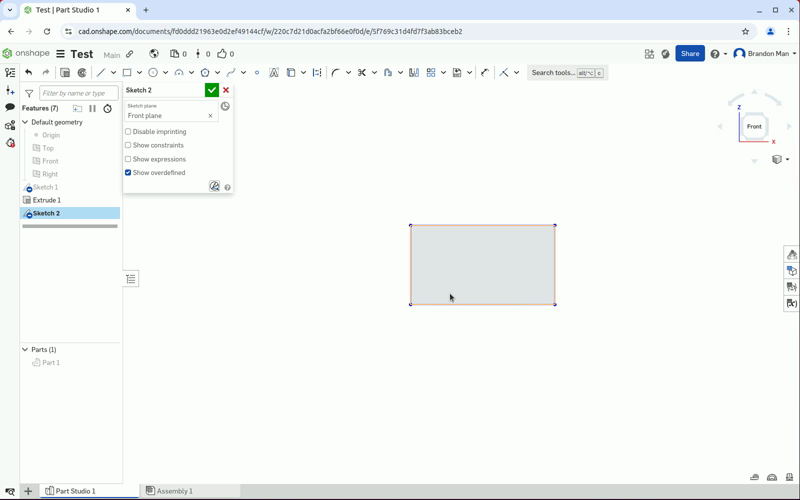
scroll(6)
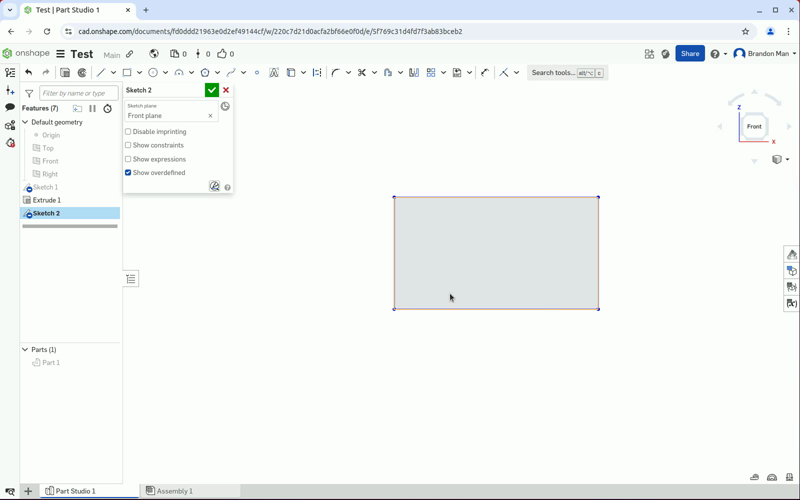
scroll(6)
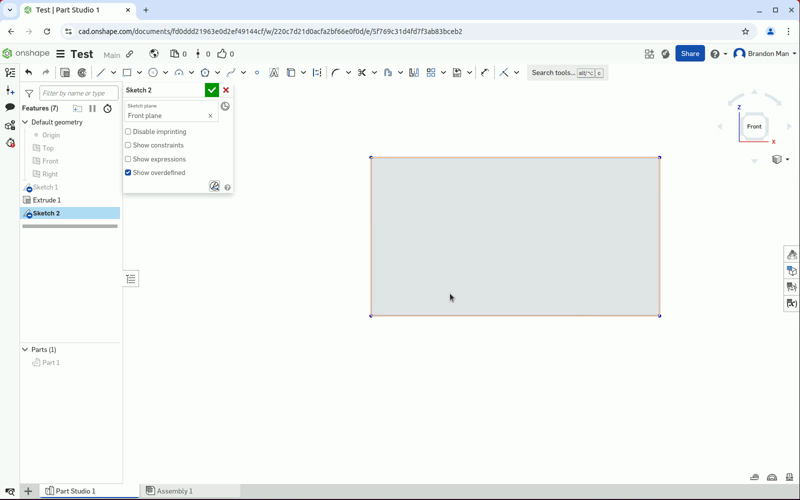
scroll(6)
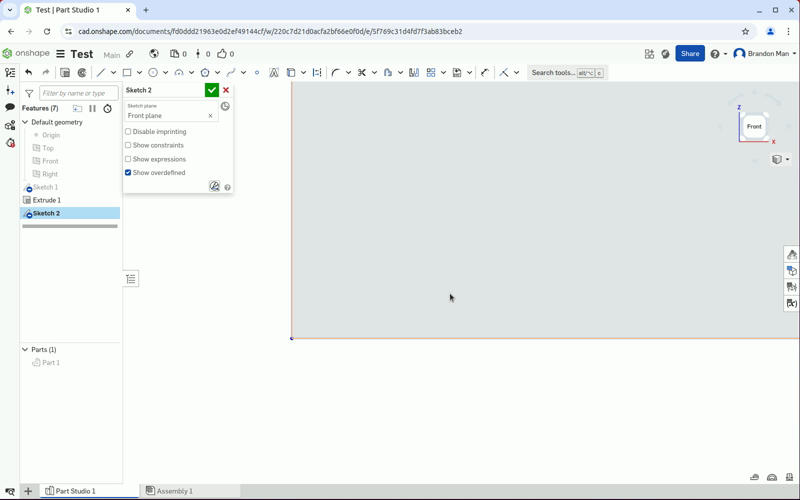
click(450, 293)
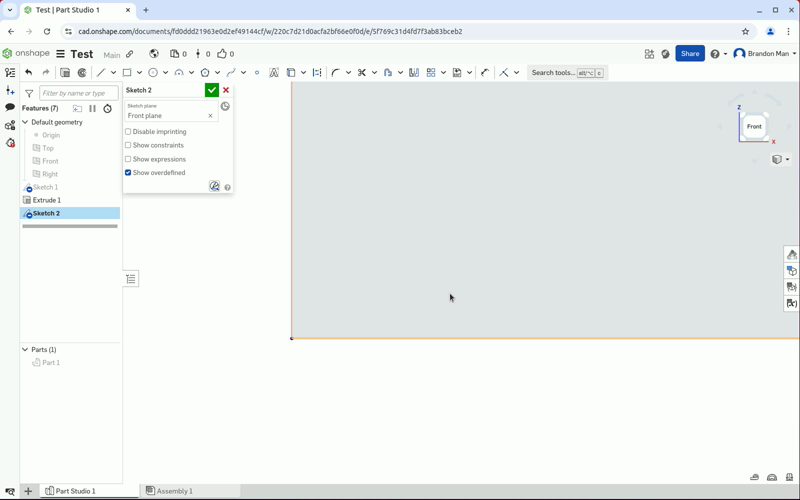
scroll(-6)
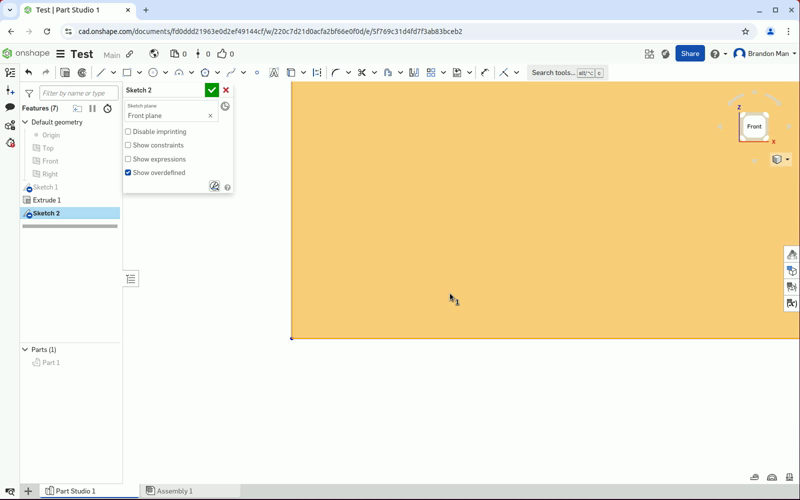
scroll(-6)
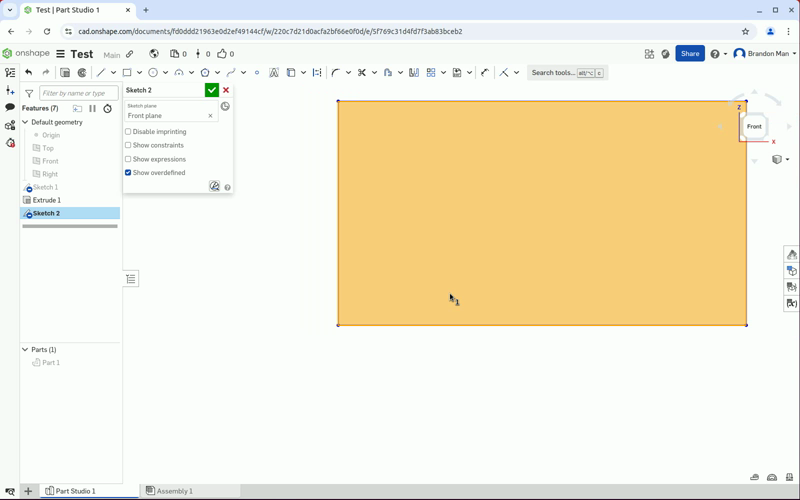
scroll(-6)
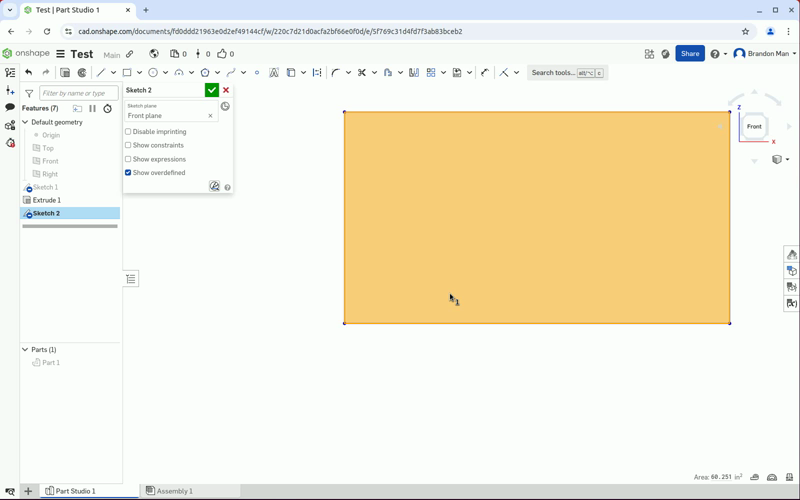
scroll(-6)
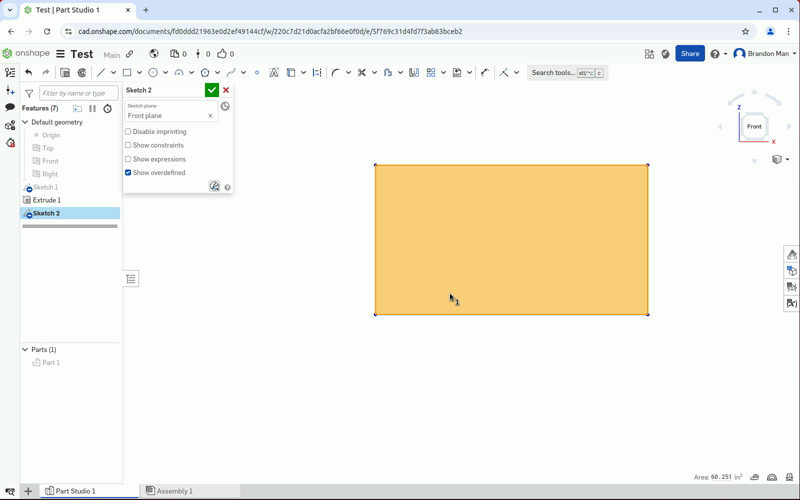
scroll(-6)
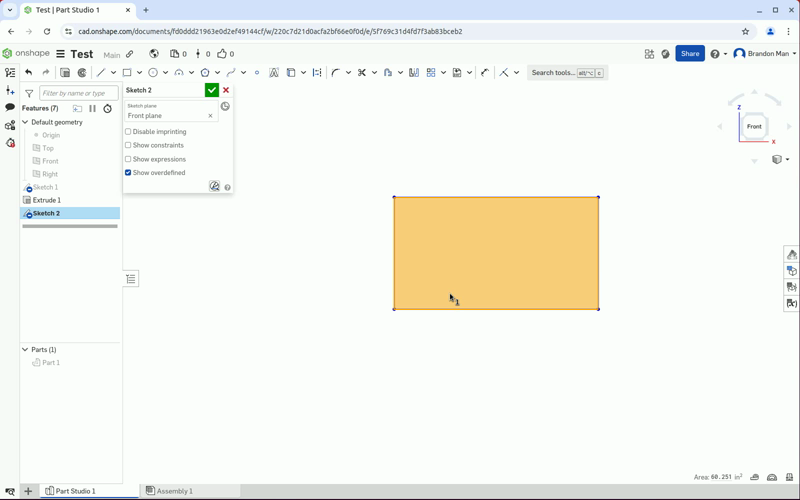
scroll(-6)
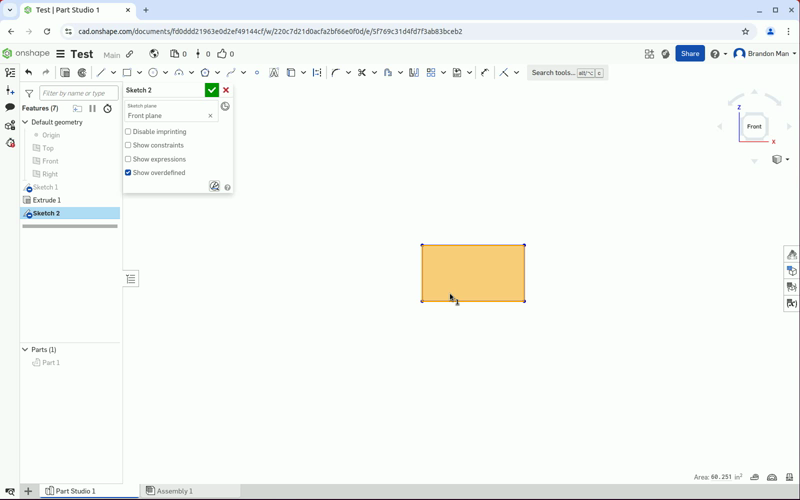
scroll(-6)
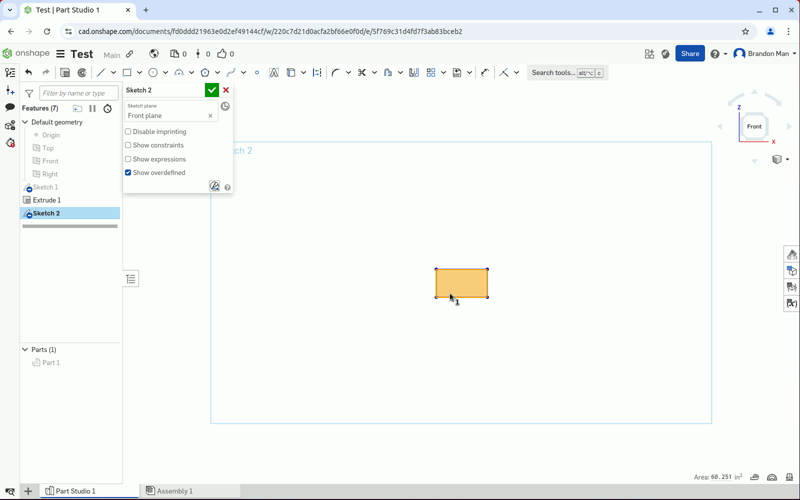
mouse_move(73, 352)
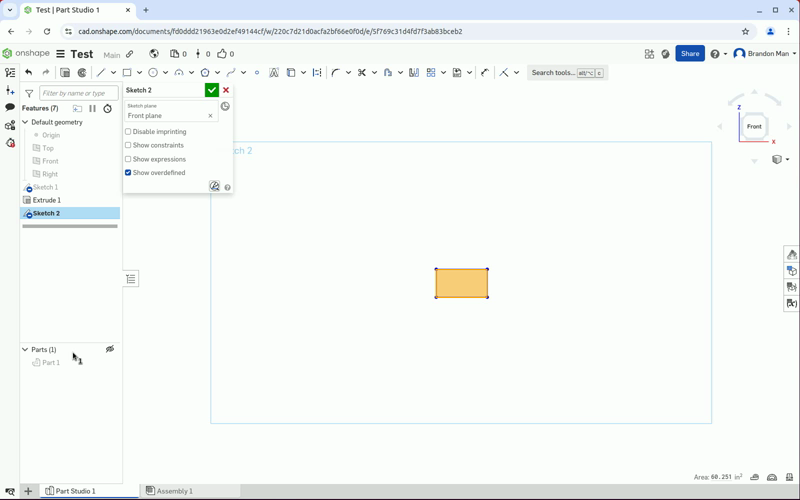
key(shift+y)
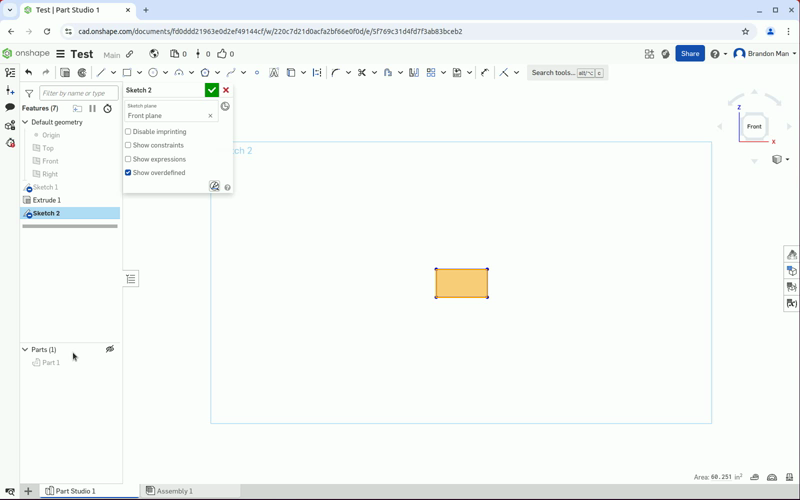
key(shift+e)
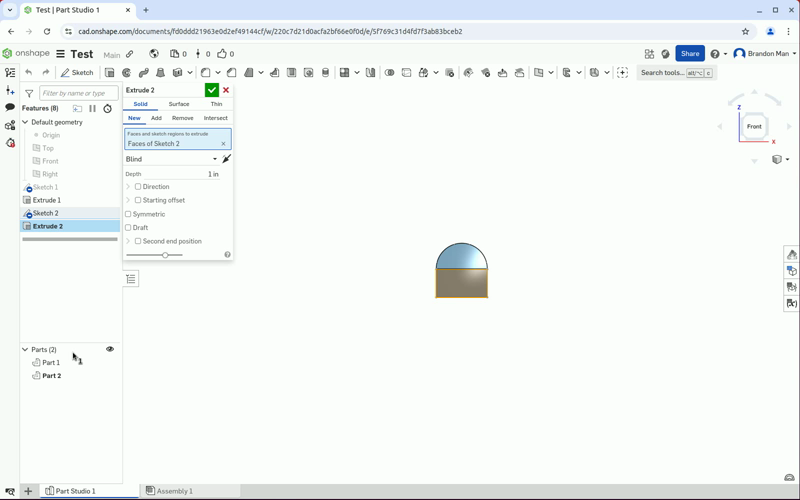
mouse_move(143, 106)
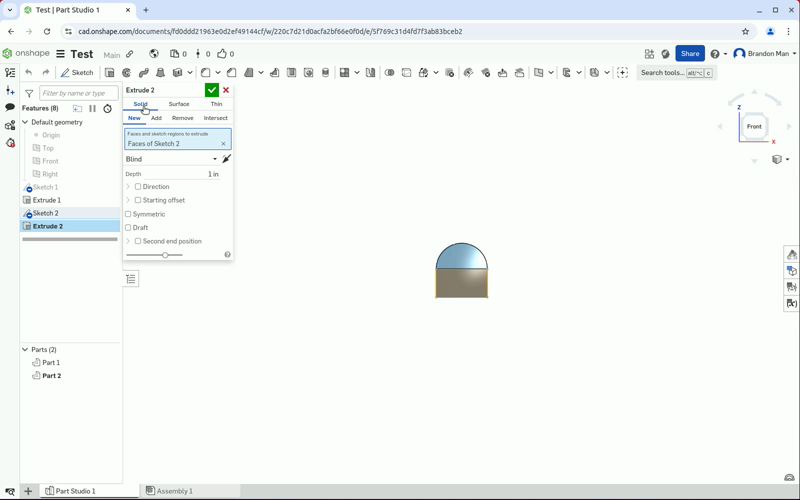
click(143, 106)
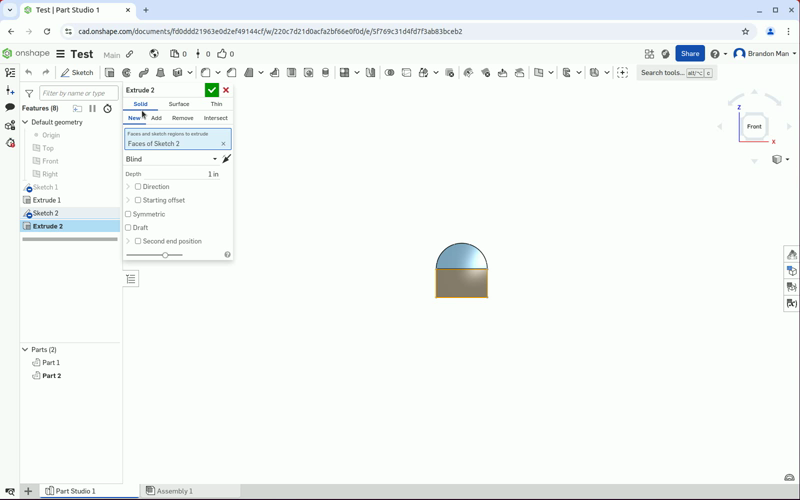
mouse_move(137, 120)
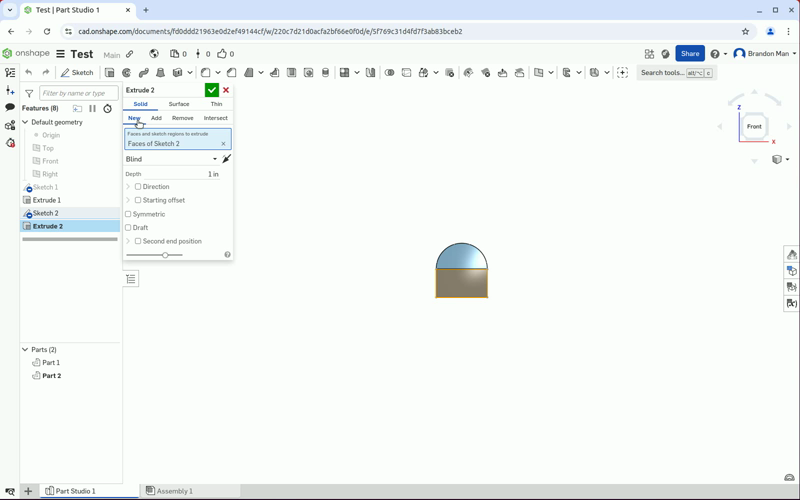
click(137, 120)
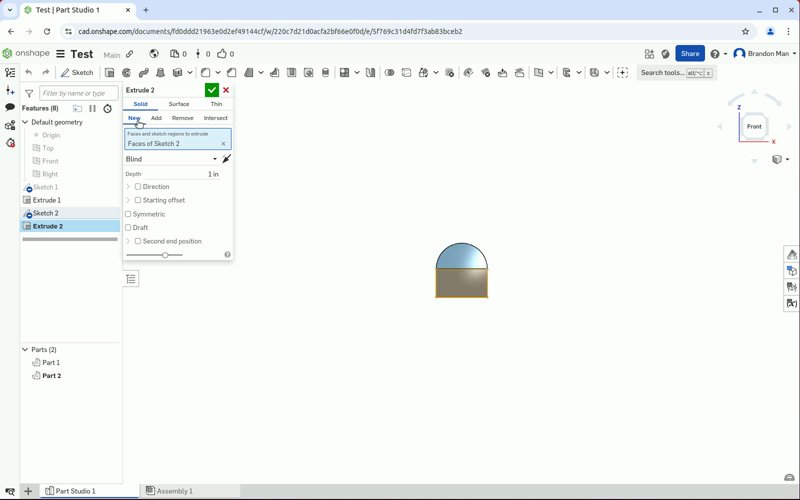
key(tab, 4)
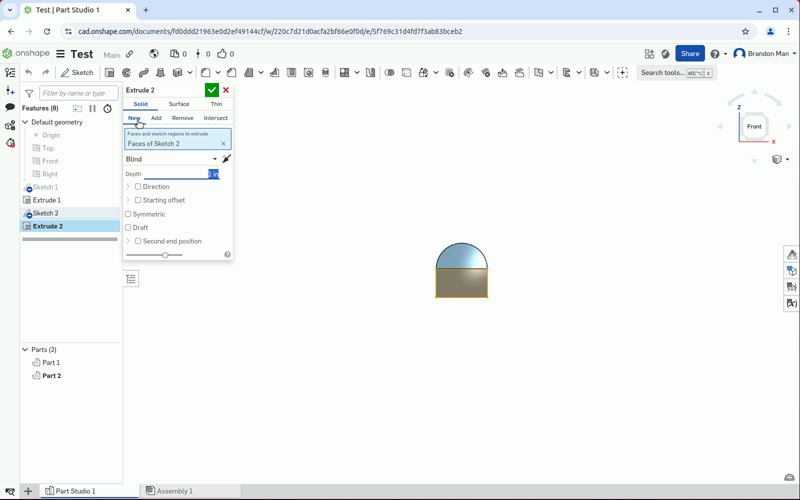
text(-23.349)
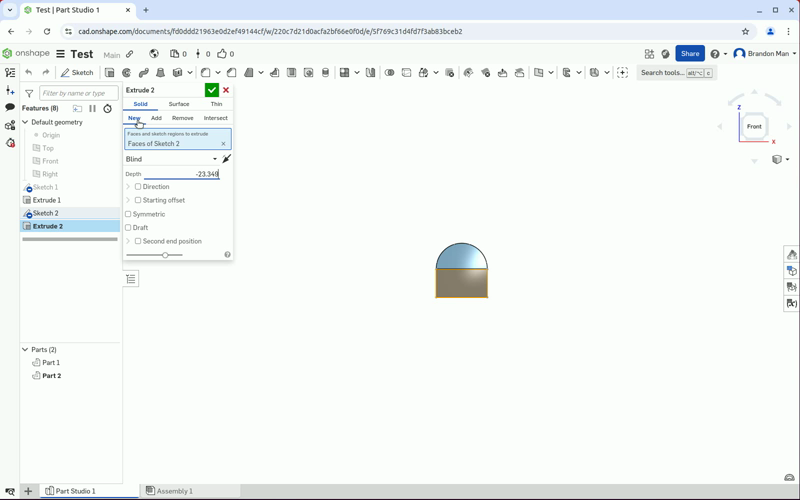
key(enter)
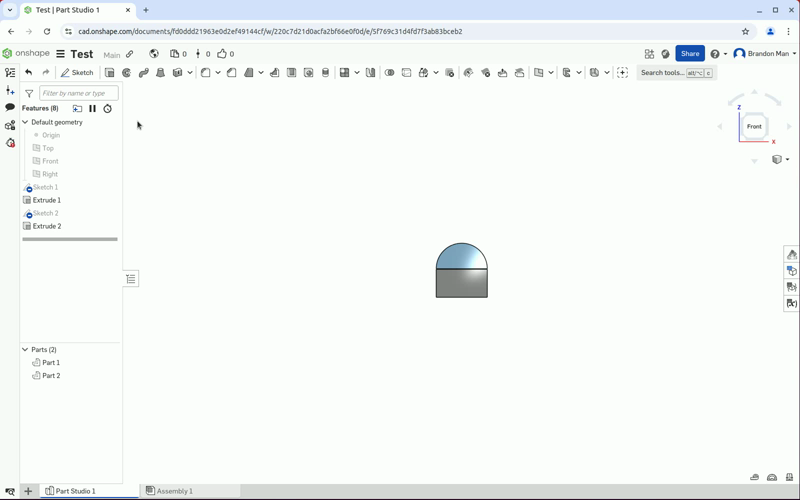
key(shift+h)
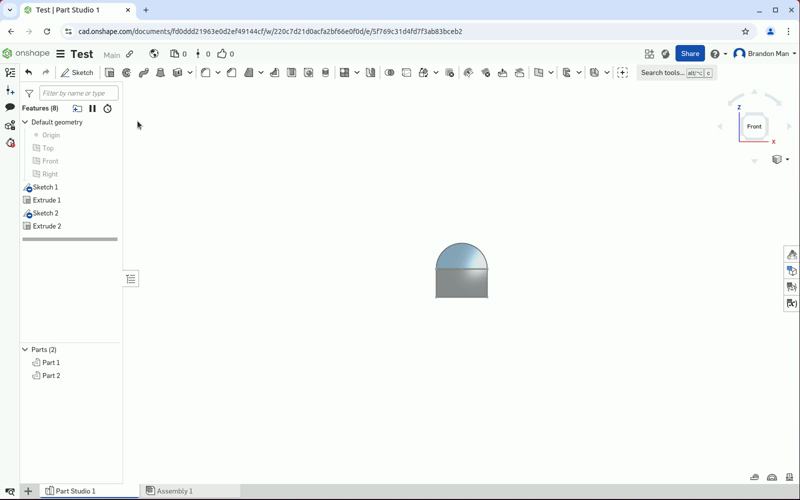
key(shift+h)
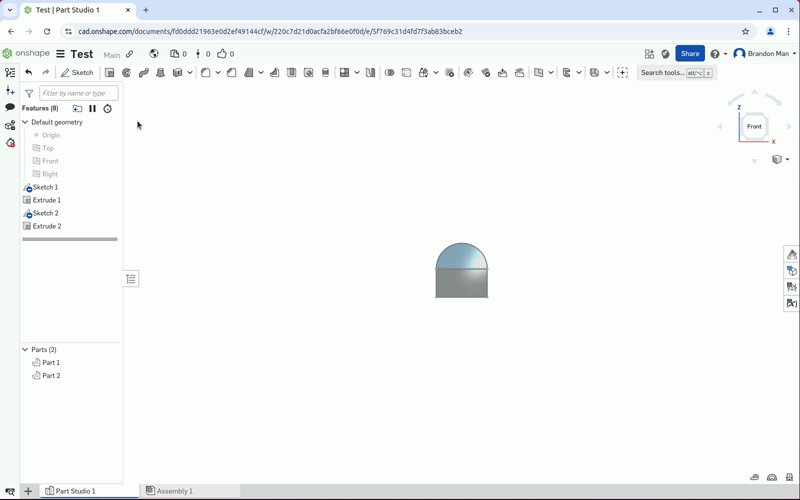
key(shift+7)
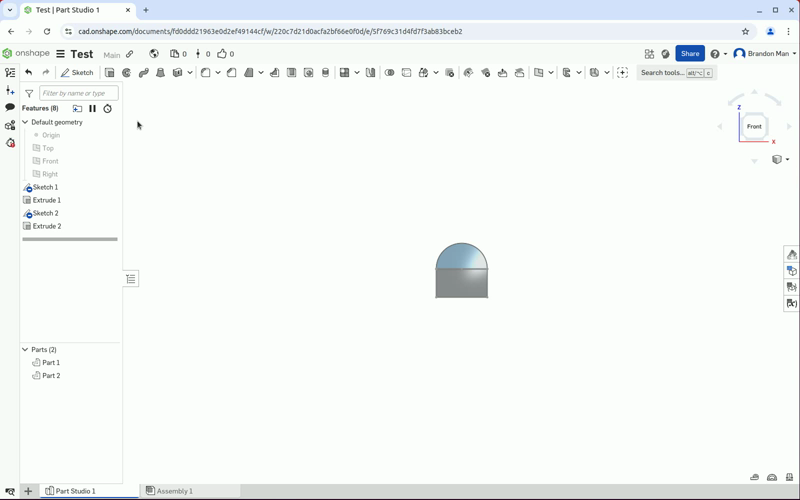
key(left, 2)
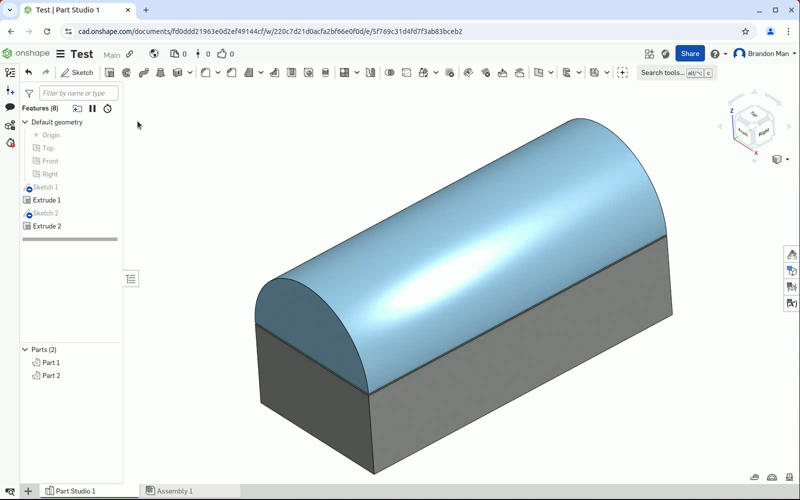
key(down, 2)
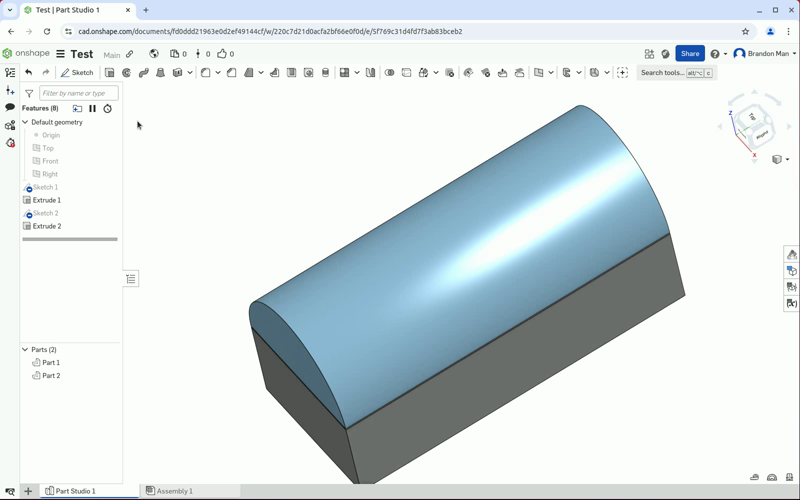
key(up, 2)
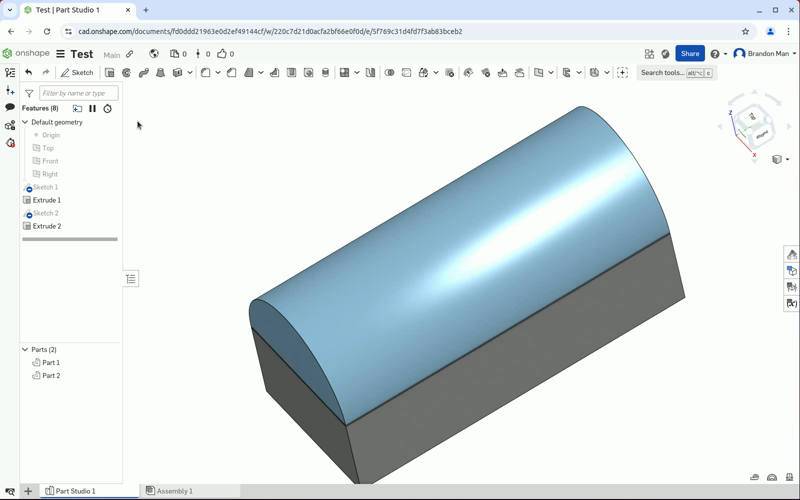
key(right, 2)
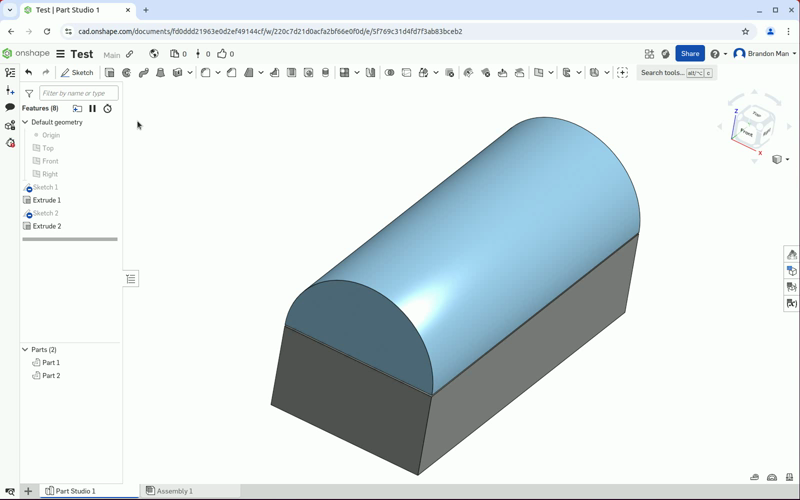
mouse_move(73, 189)
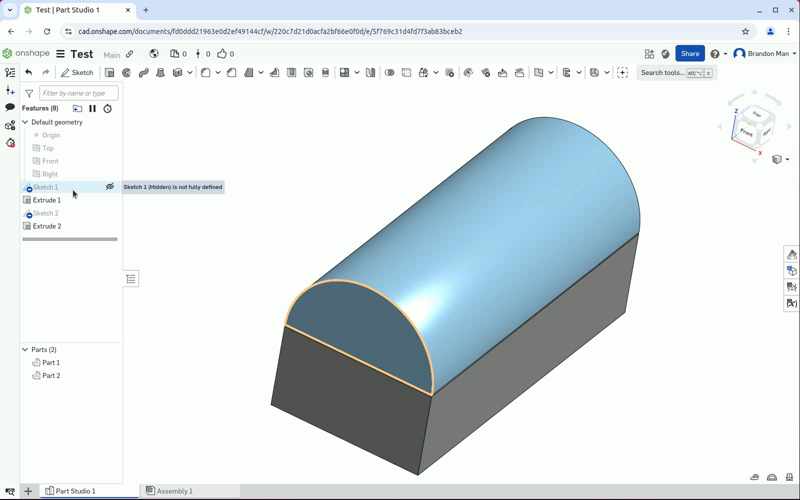
click(73, 189)